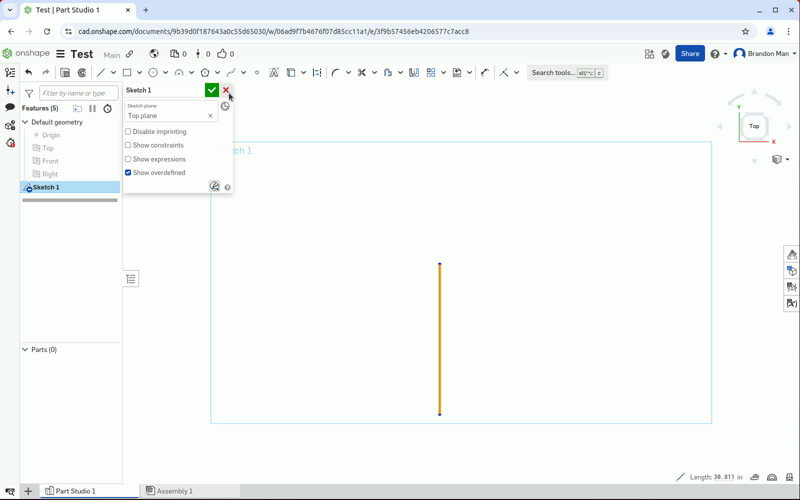
key(shift+h)
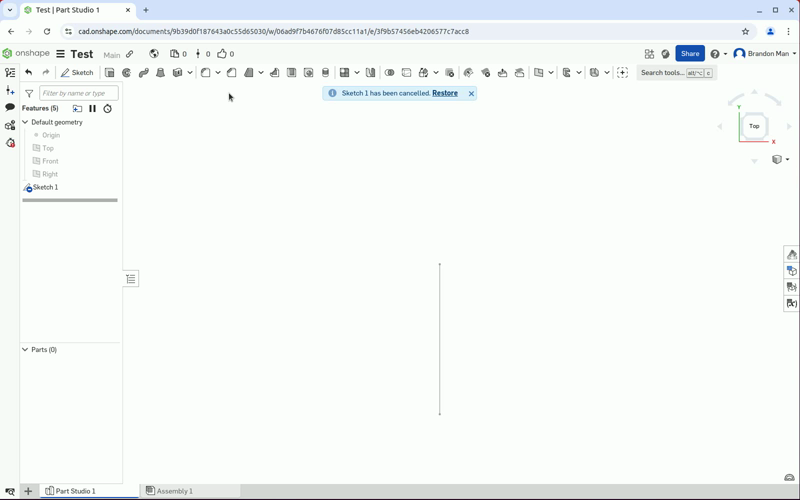
mouse_move(73, 352)
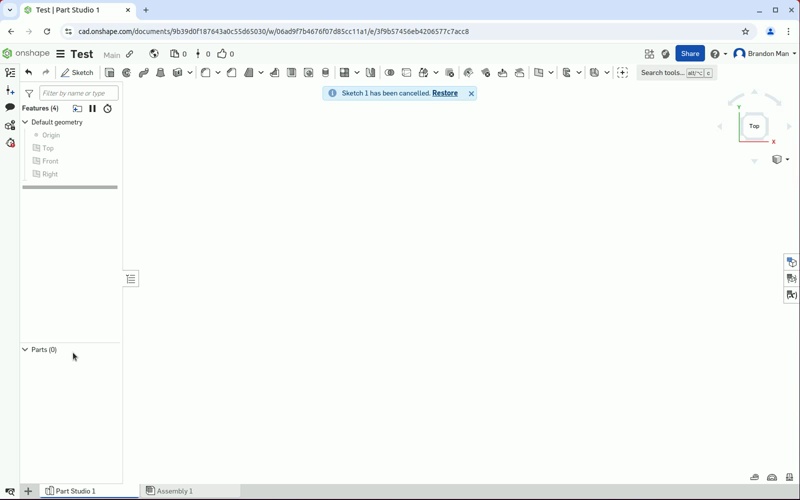
key(y)
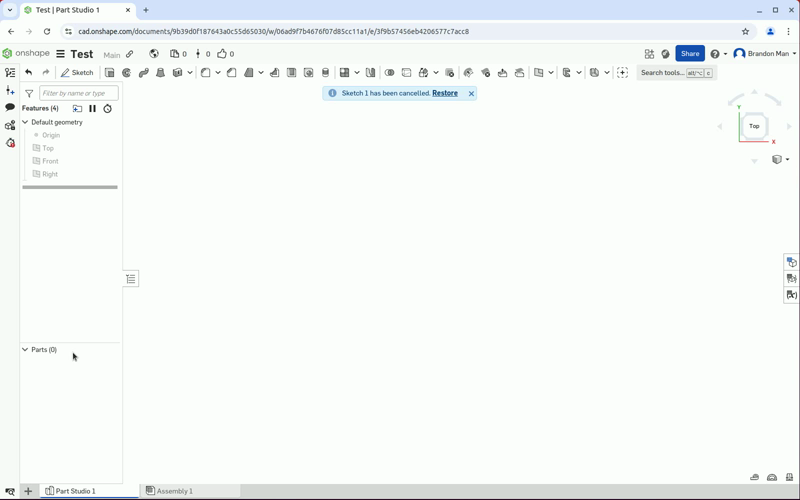
key(shift+p)
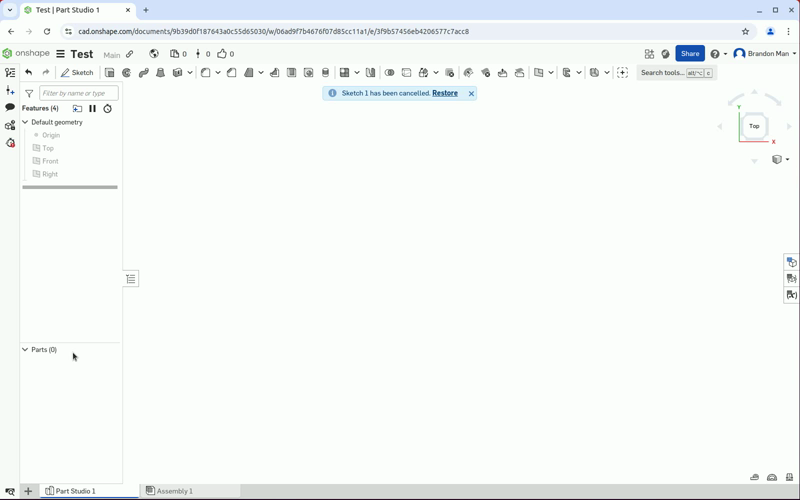
key(space)
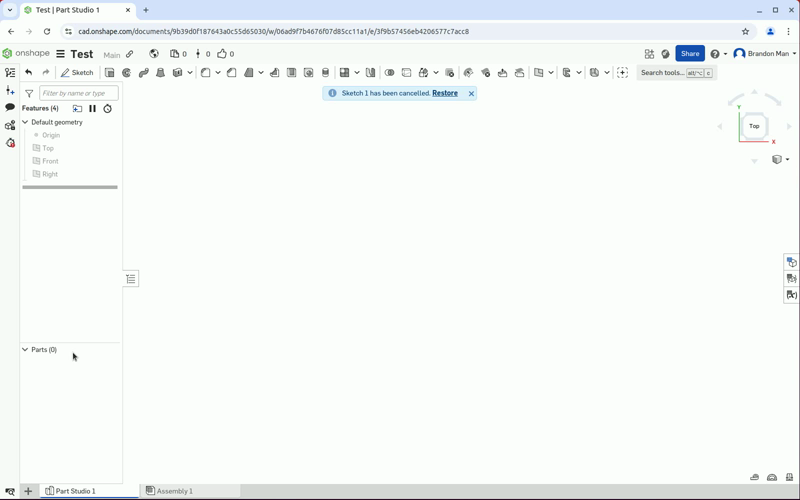
key_down(shift)
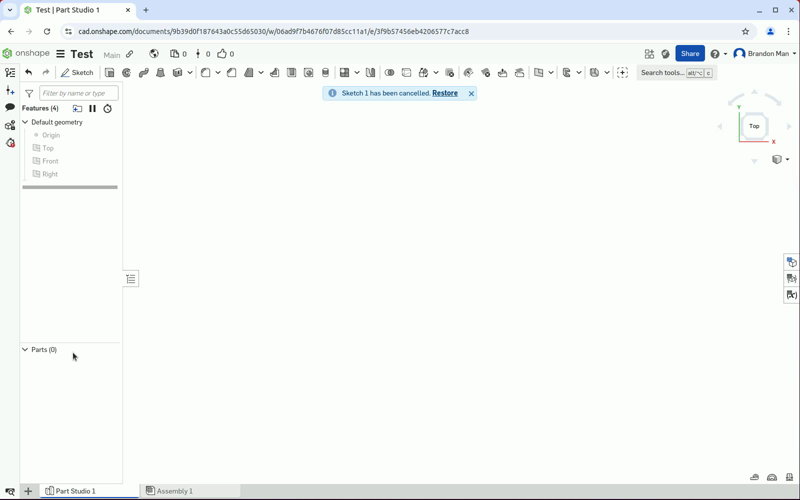
key(up)
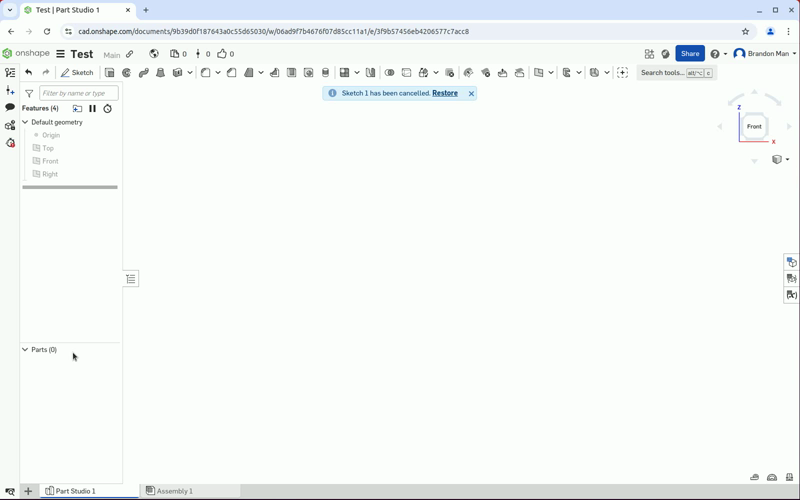
key_up(shift)
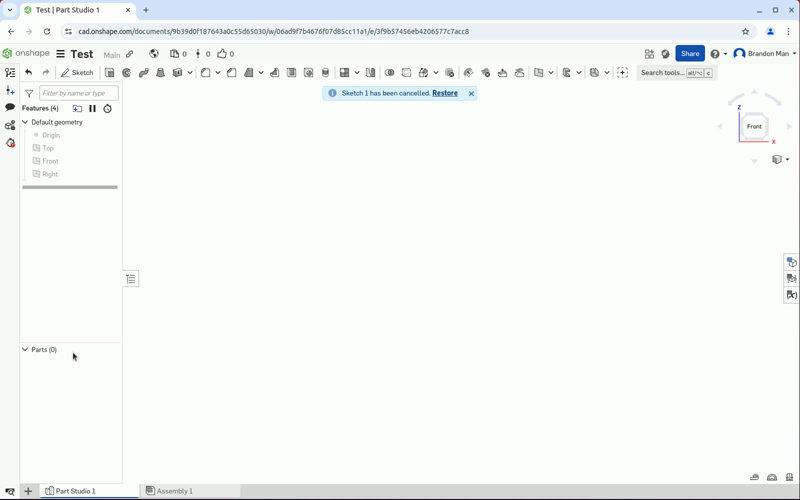
mouse_move(73, 352)
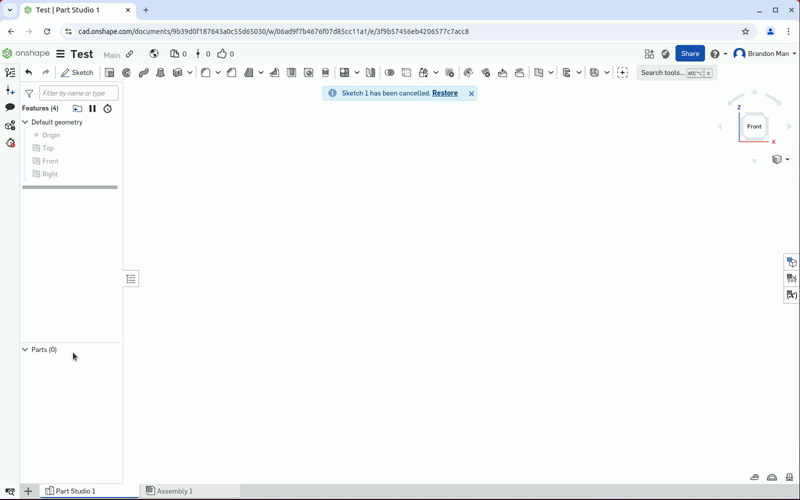
key(shift+y)
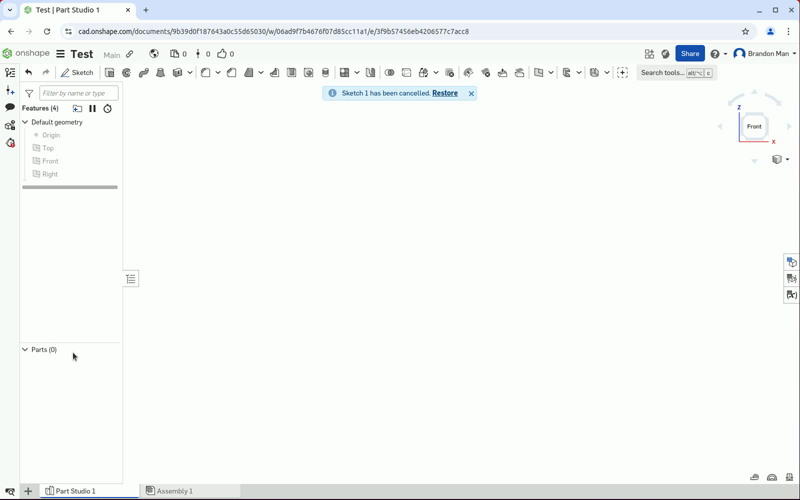
key(shift+s)
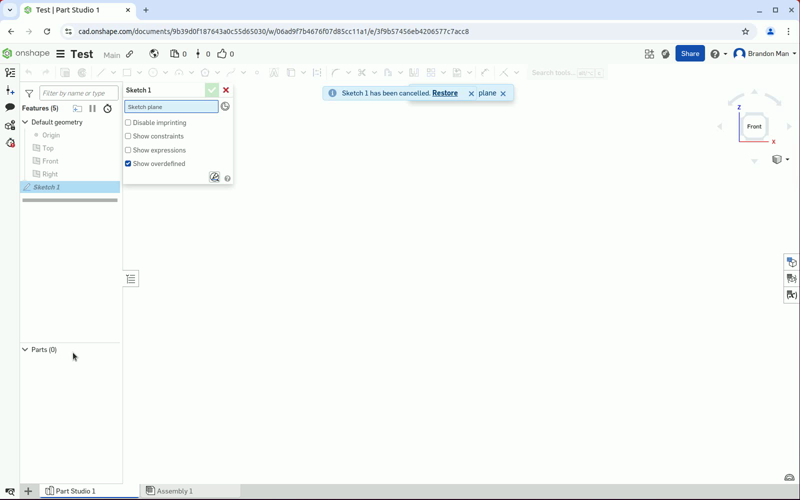
mouse_move(73, 163)
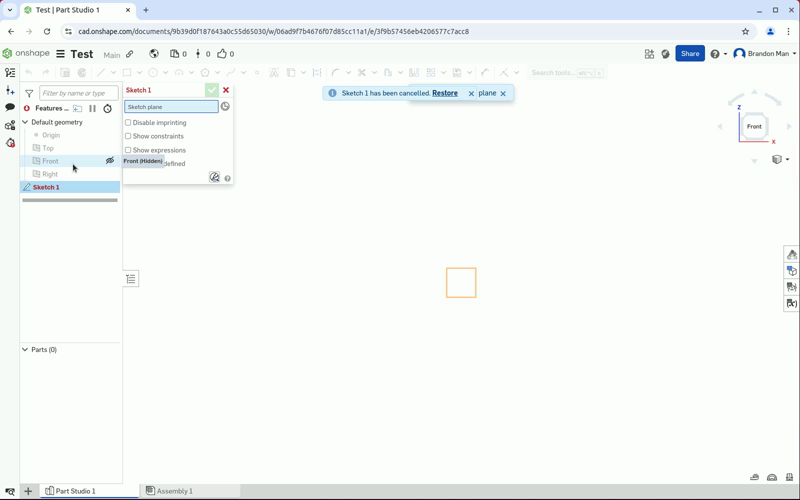
click(73, 163)
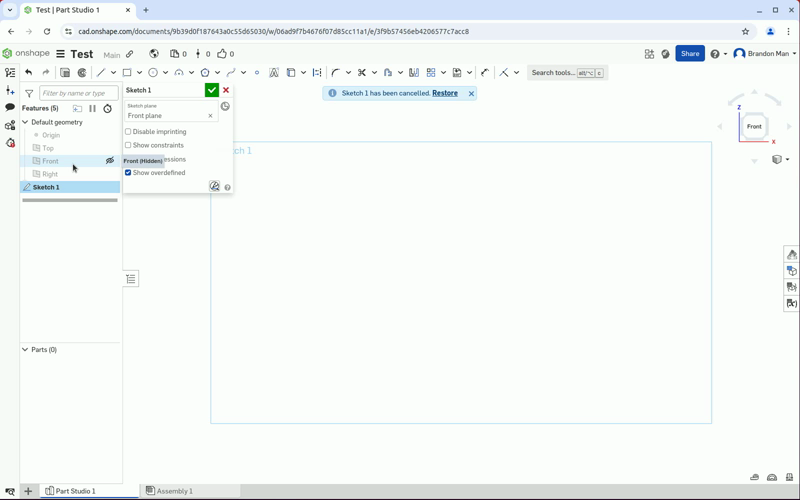
mouse_move(73, 352)
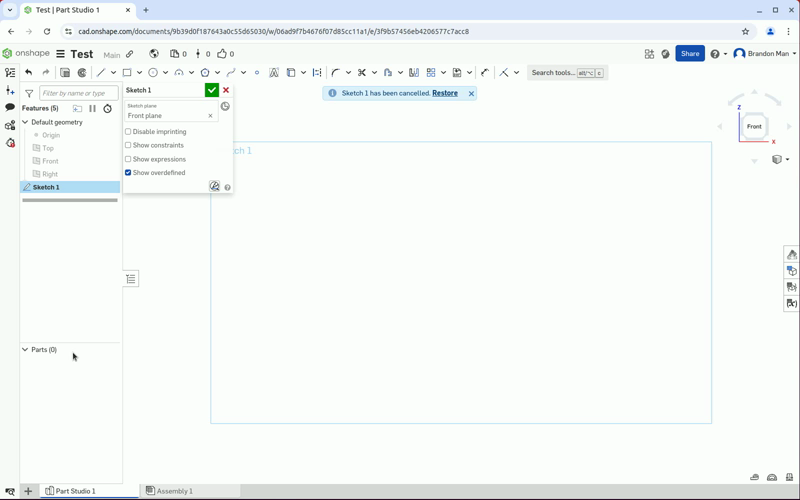
key(y)
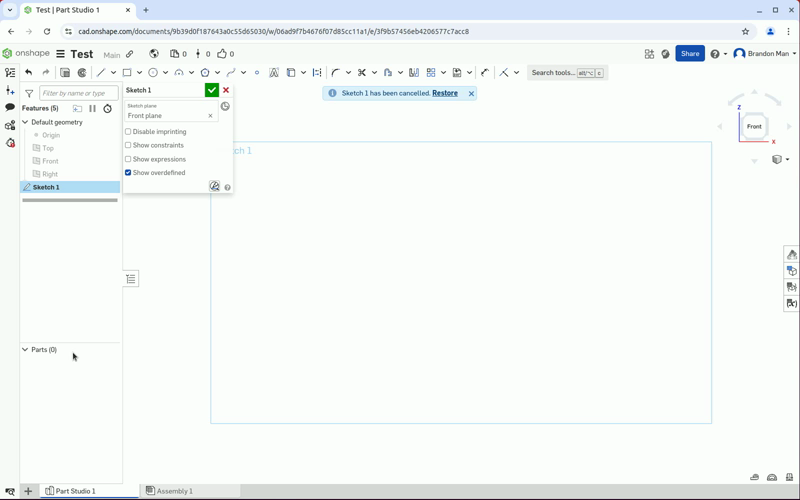
key(l)
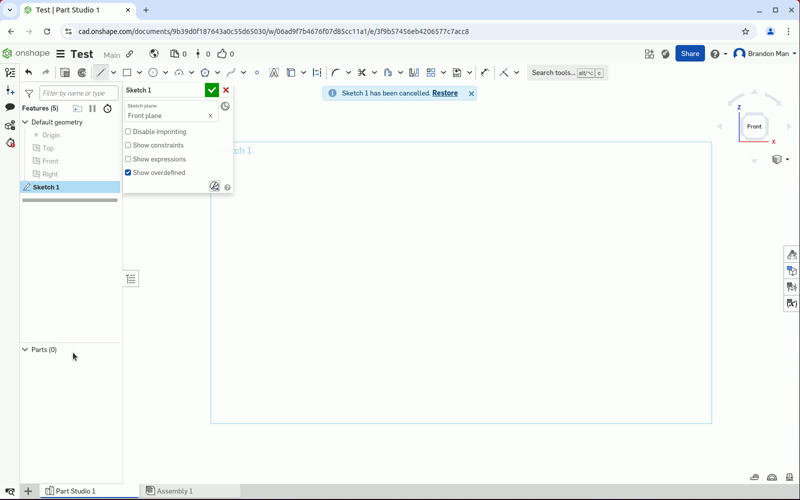
key_down(shift)
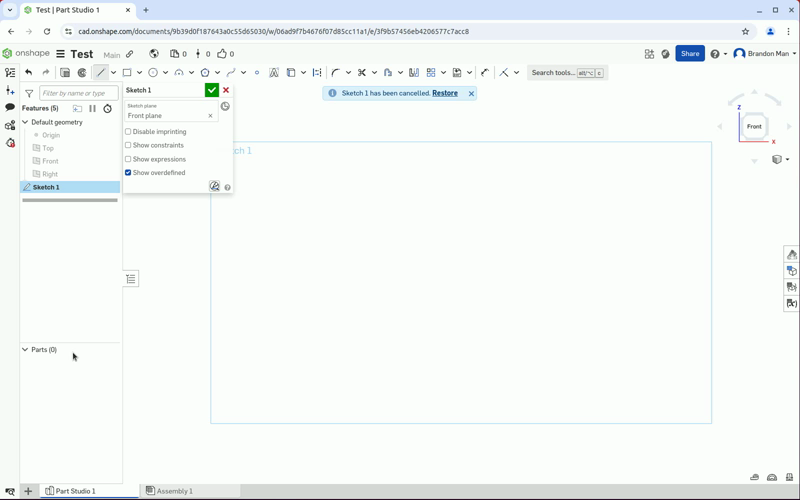
mouse_move(372, 211)
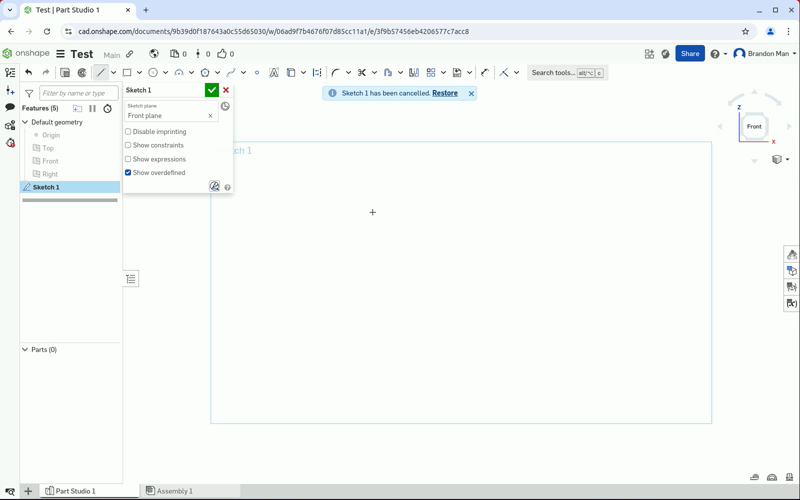
click(372, 211)
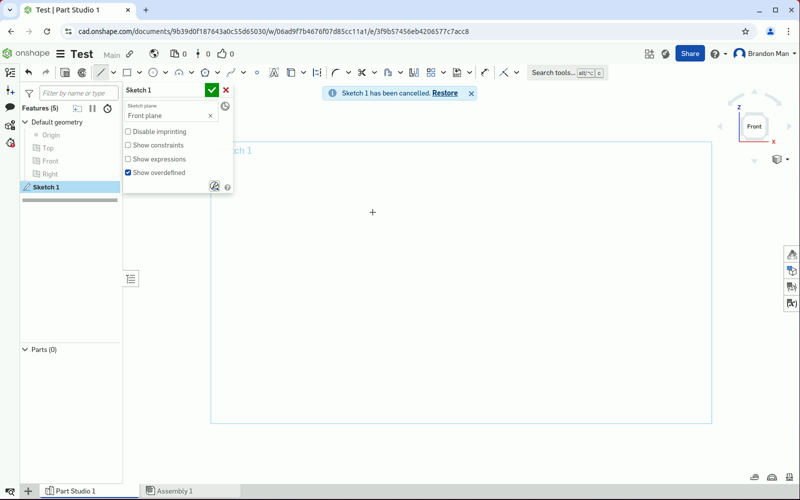
key_up(shift)
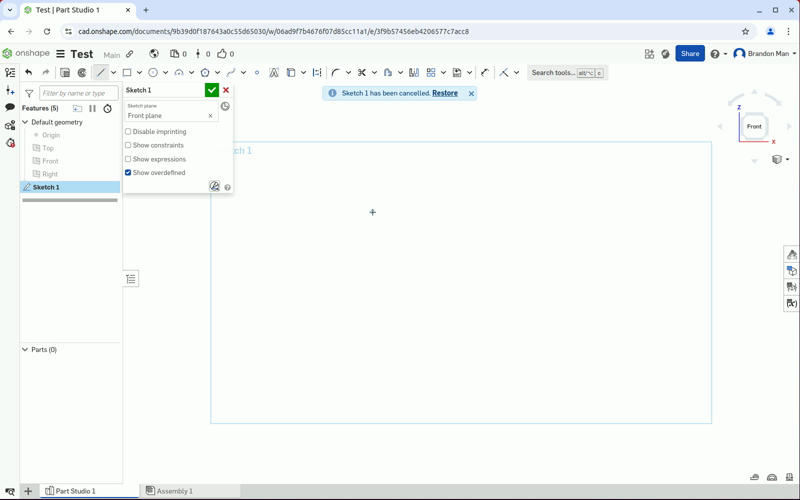
key_down(shift)
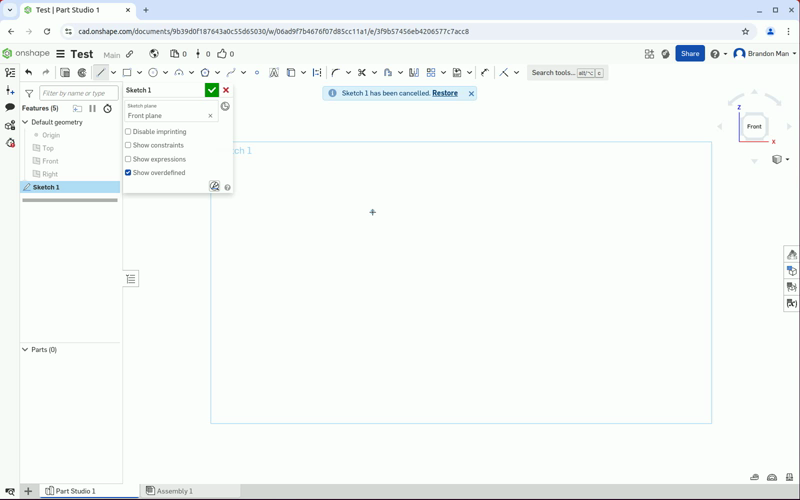
mouse_move(416, 282)
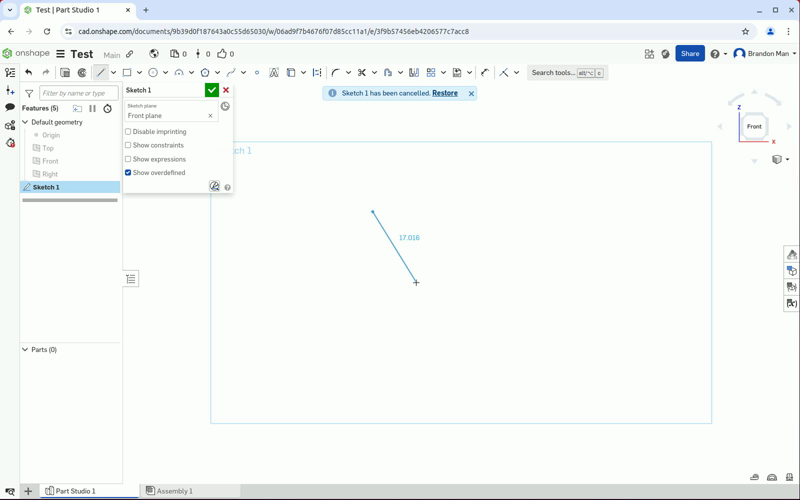
click(416, 282)
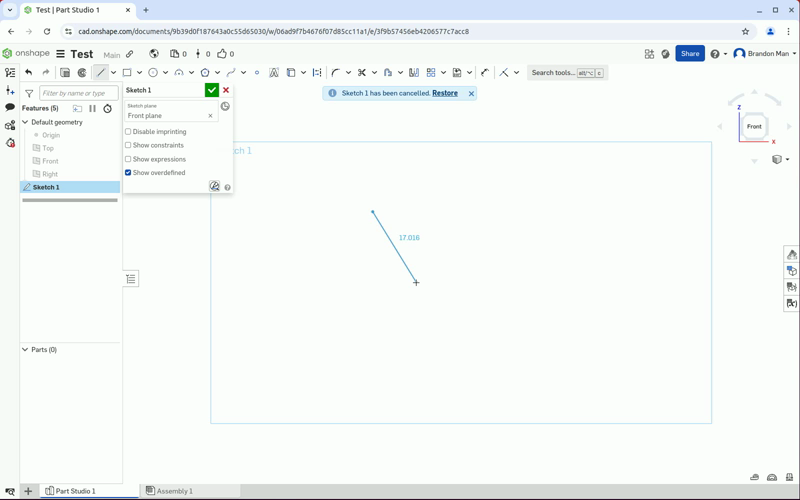
key_up(shift)
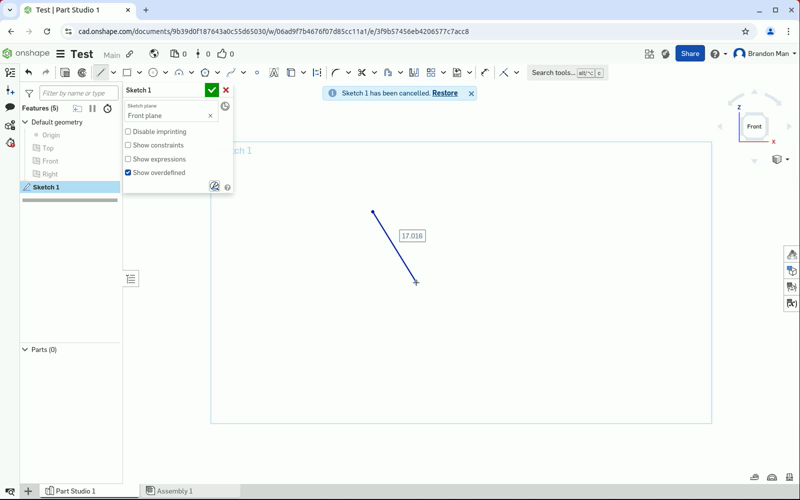
key_down(shift)
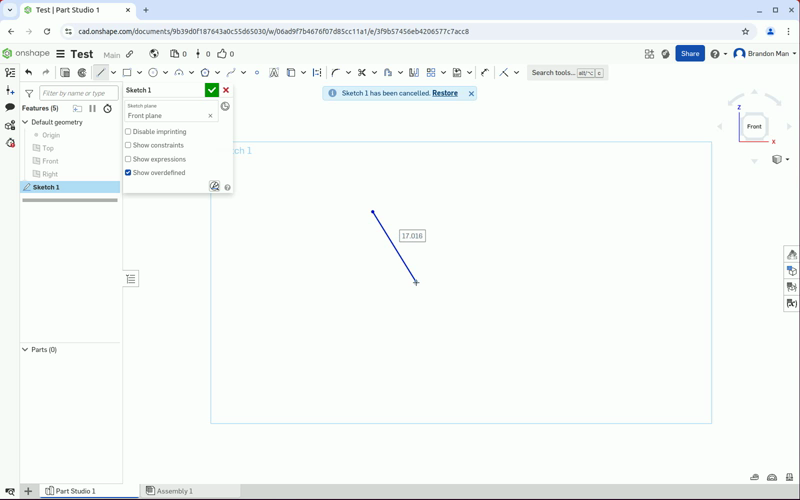
mouse_move(378, 347)
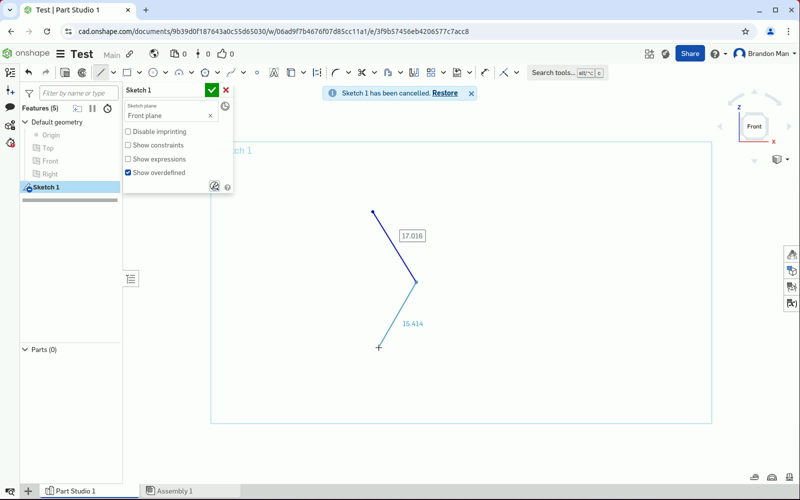
click(378, 347)
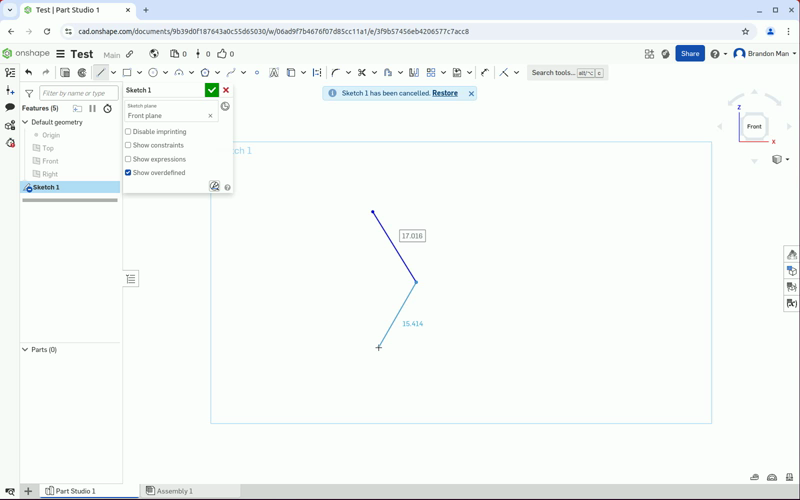
key_up(shift)
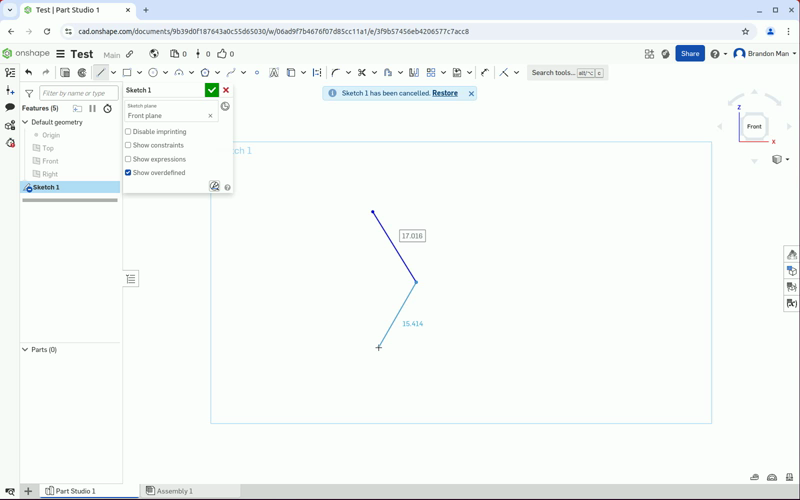
key_down(shift)
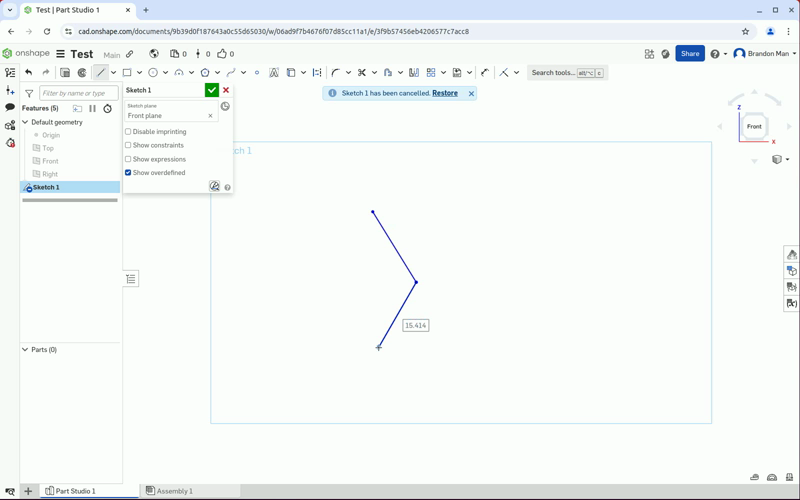
mouse_move(461, 388)
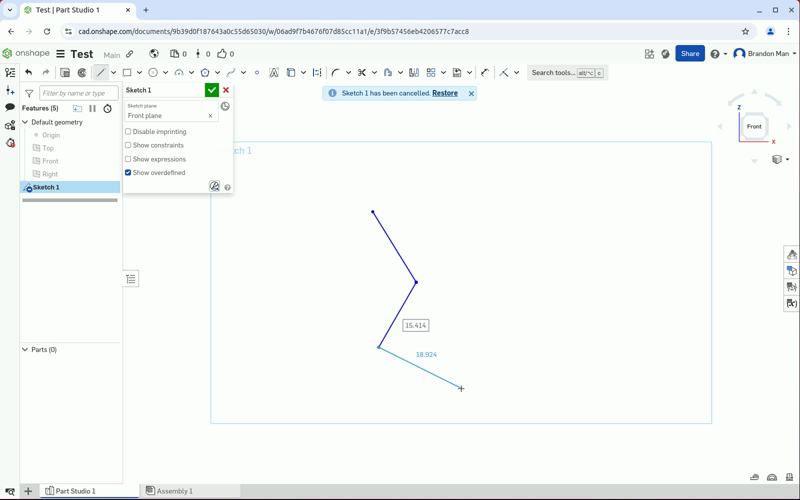
click(461, 388)
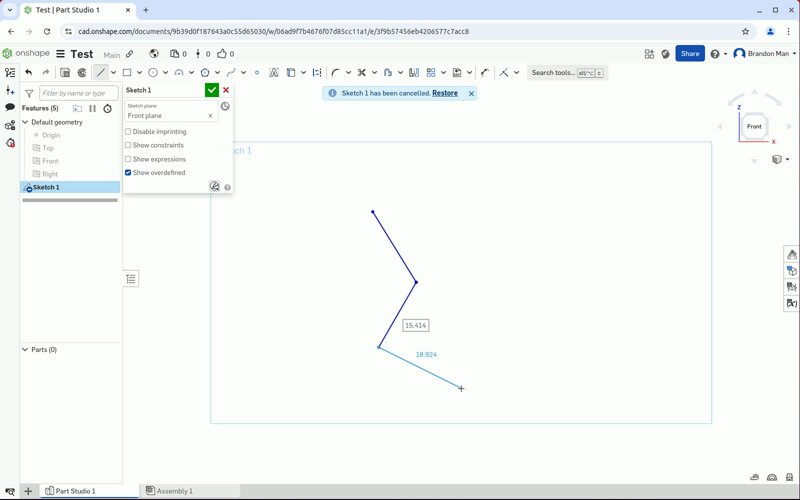
key_up(shift)
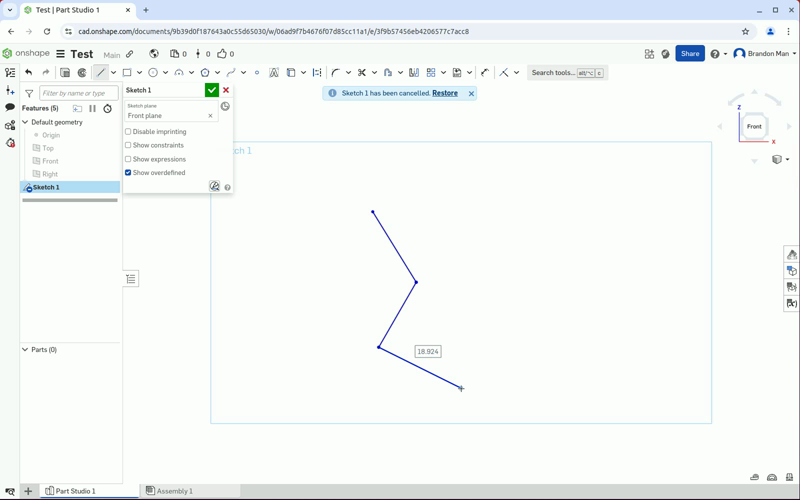
key_down(shift)
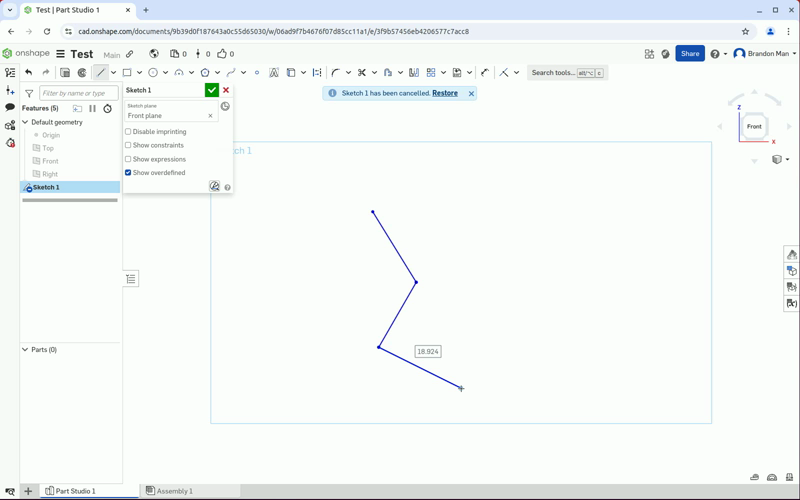
mouse_move(536, 347)
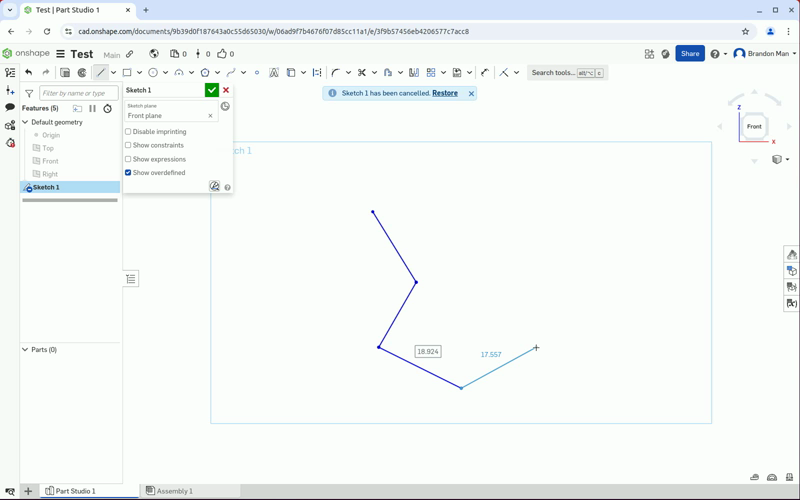
click(536, 347)
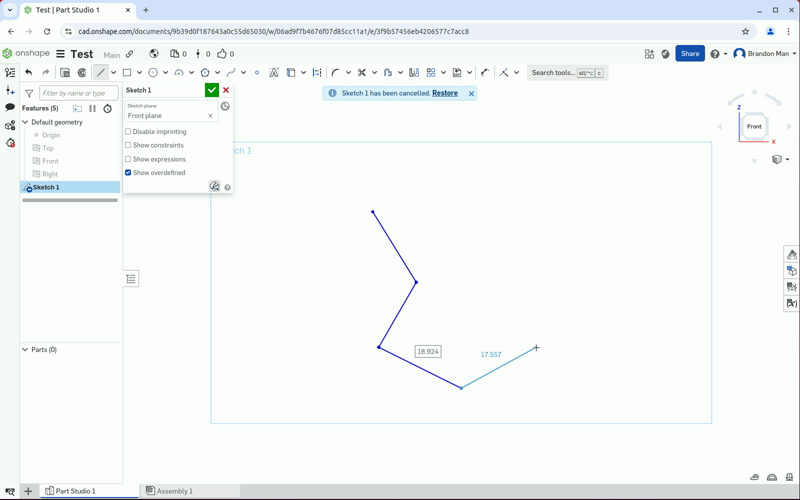
key_up(shift)
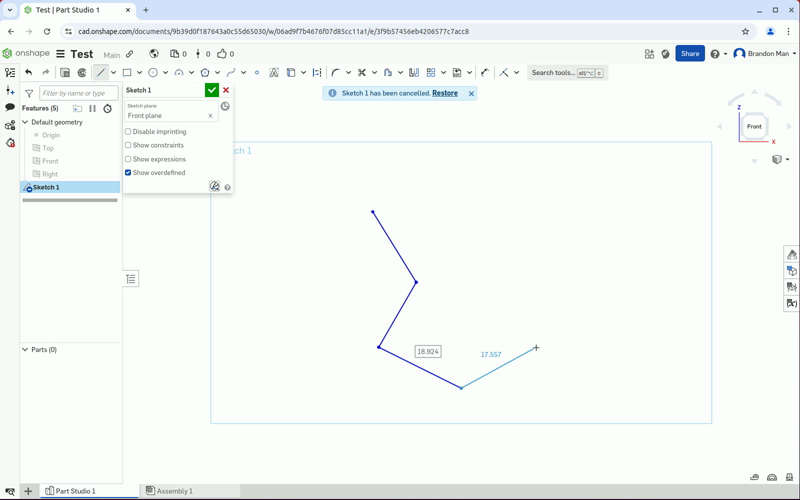
key_down(shift)
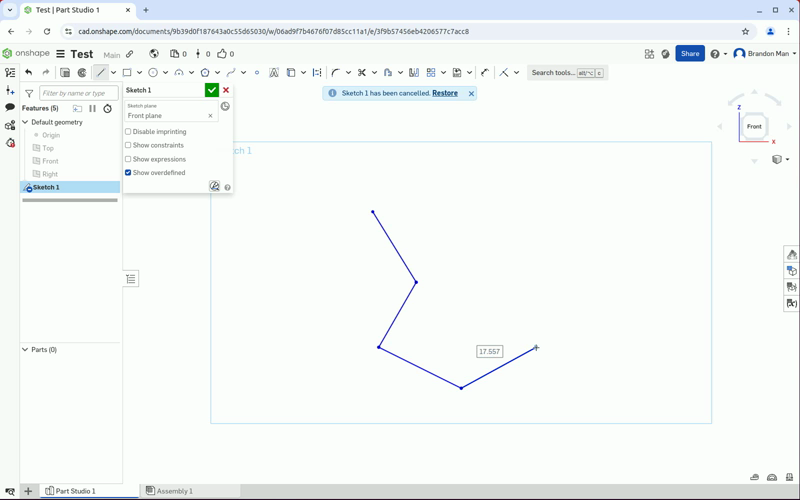
mouse_move(502, 282)
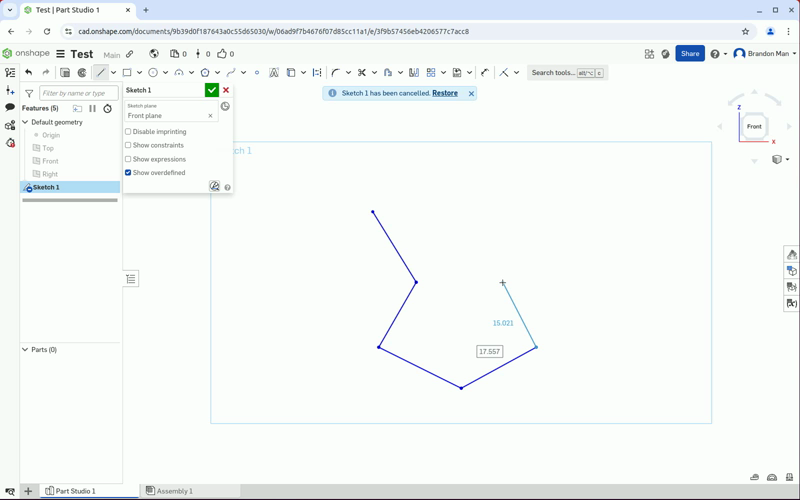
click(502, 282)
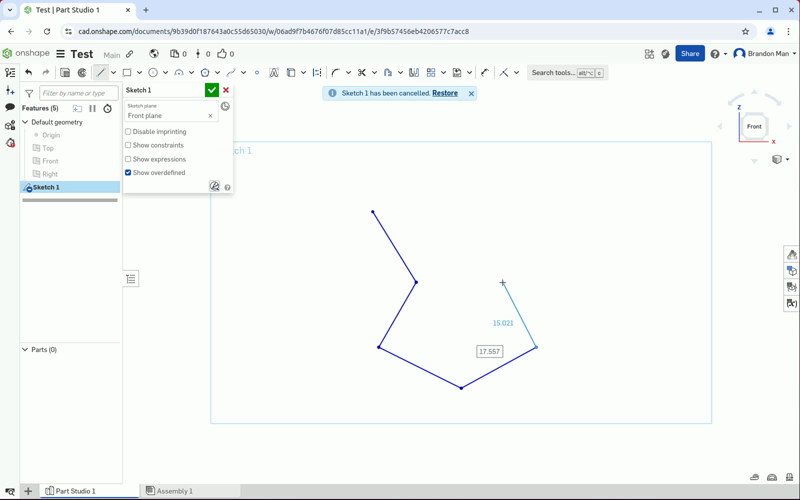
key_up(shift)
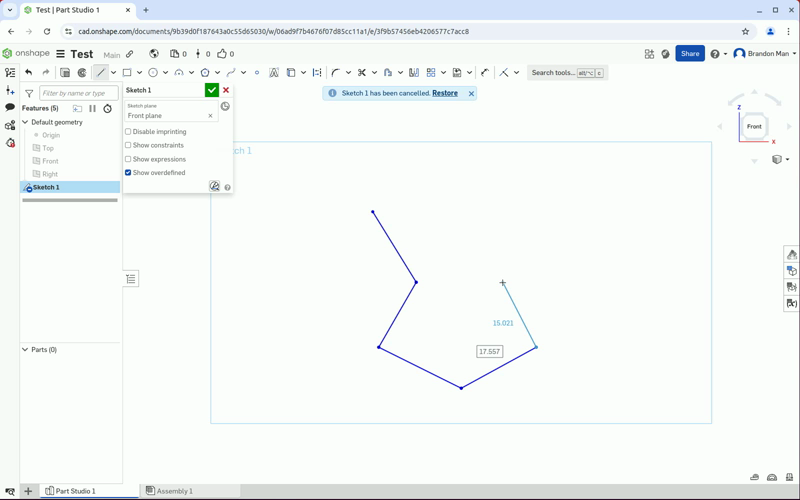
key_down(shift)
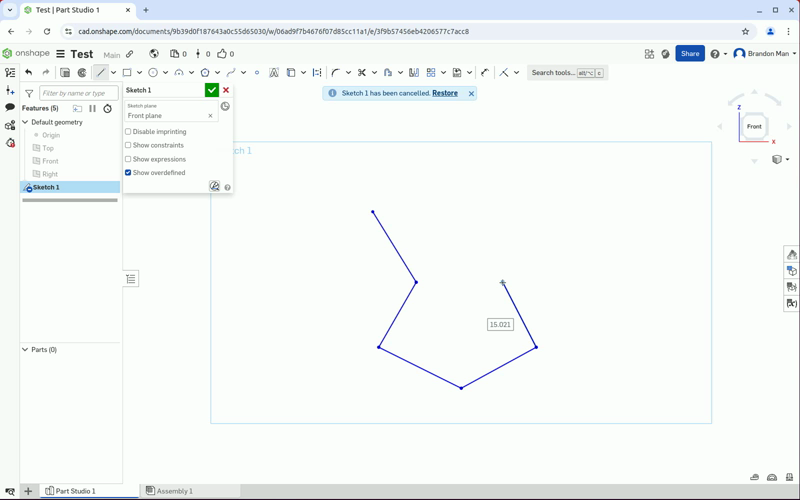
mouse_move(559, 211)
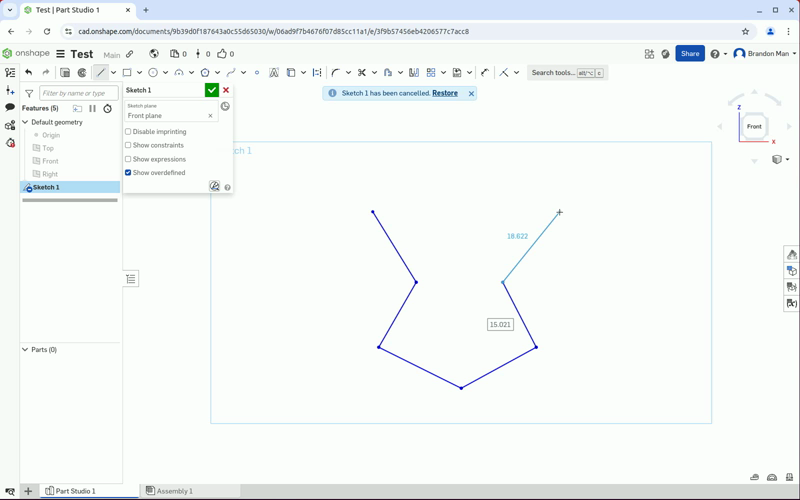
click(559, 211)
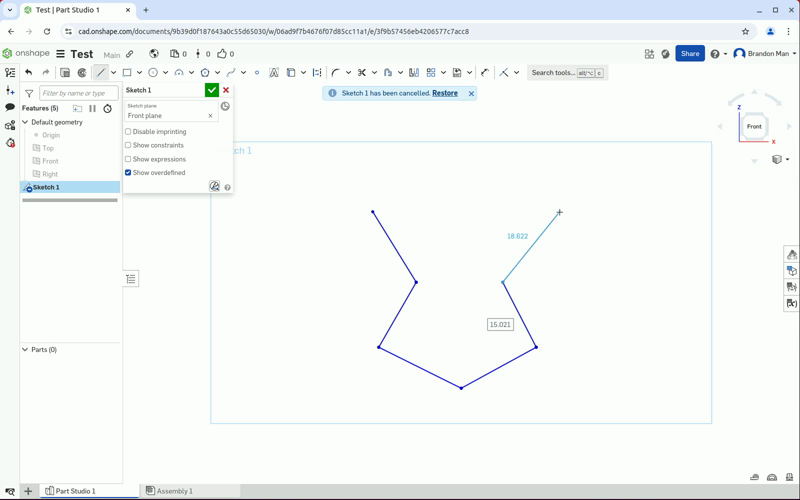
key_up(shift)
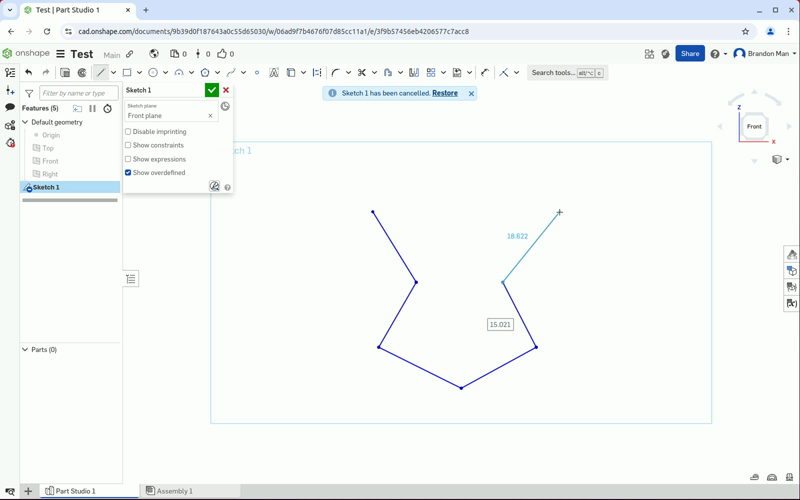
key_down(shift)
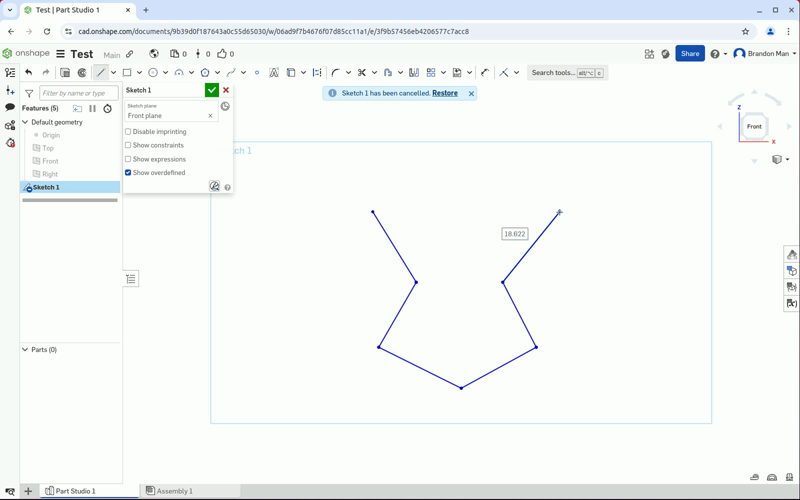
mouse_move(372, 211)
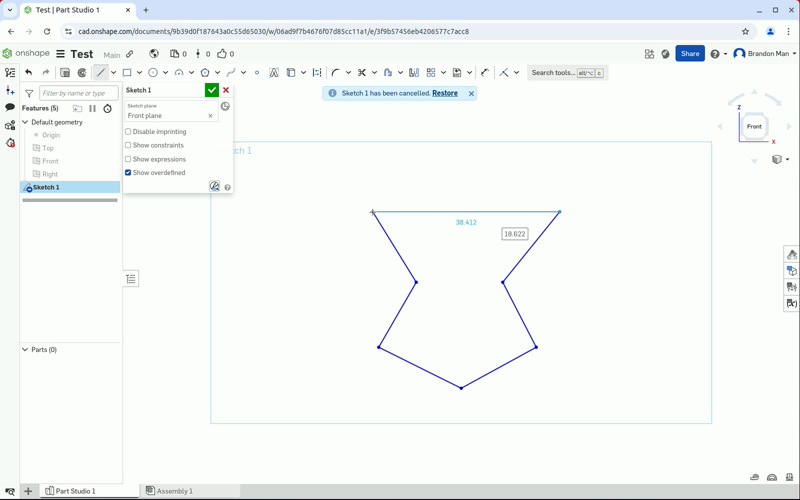
key_up(shift)
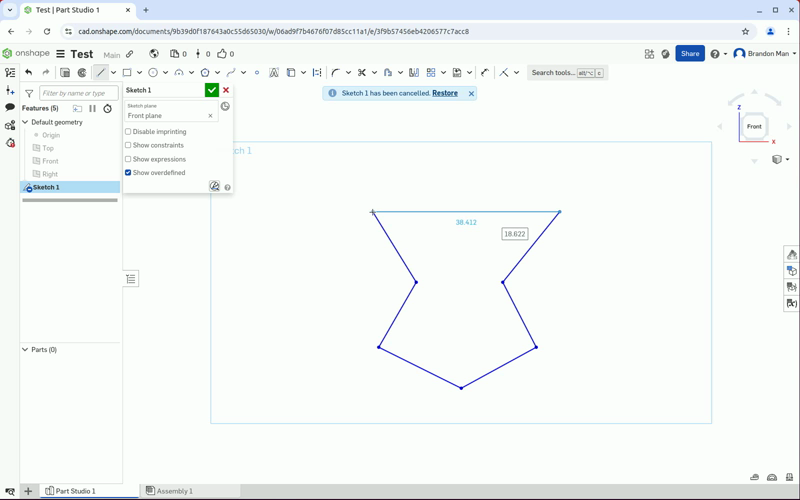
click(372, 211)
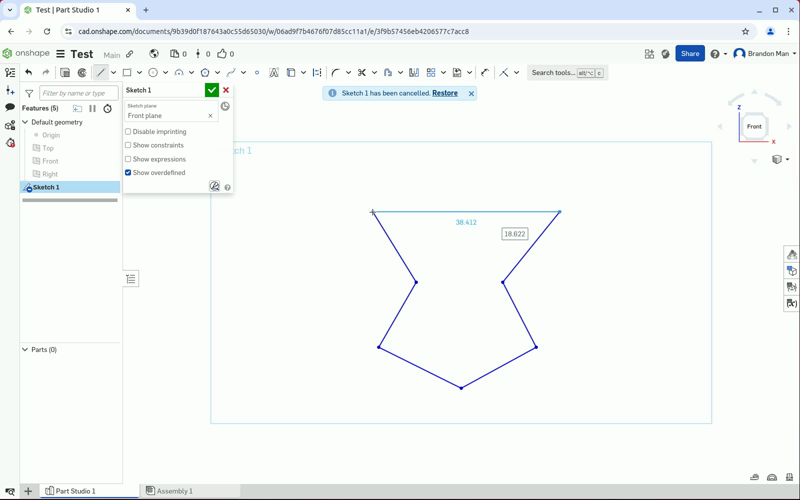
key(esc)
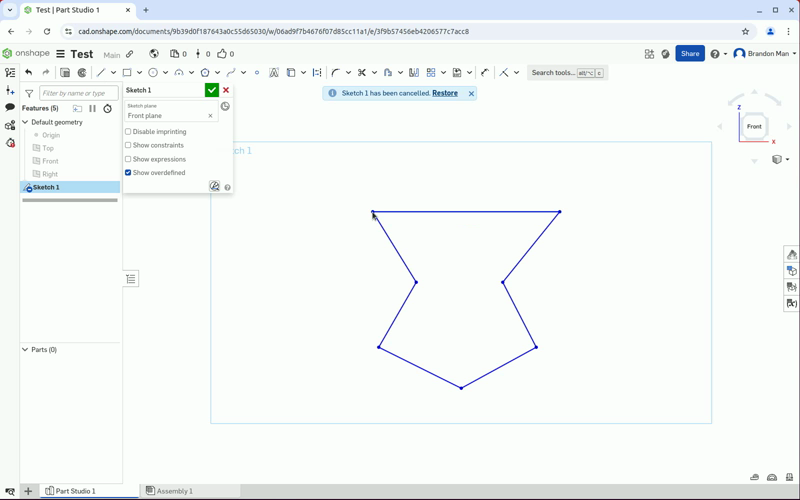
mouse_move(454, 344)
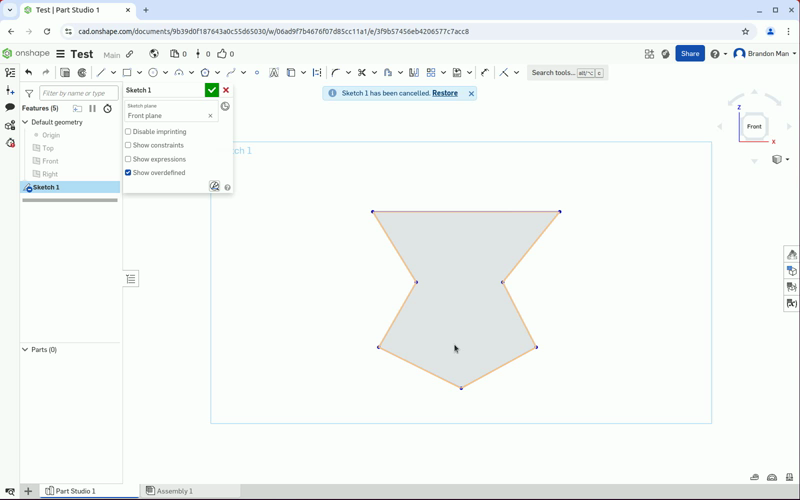
click(454, 344)
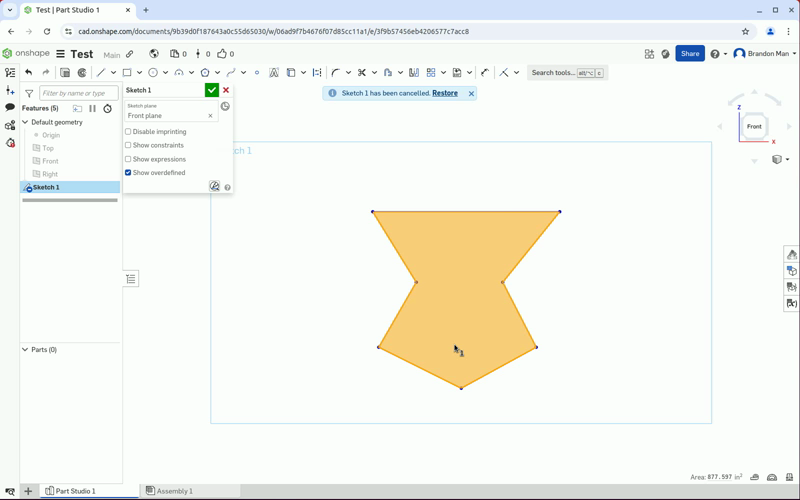
mouse_move(73, 352)
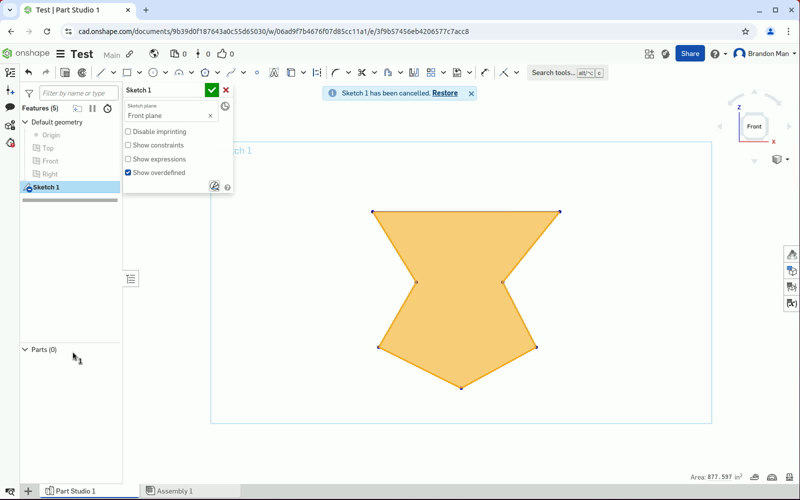
key(shift+y)
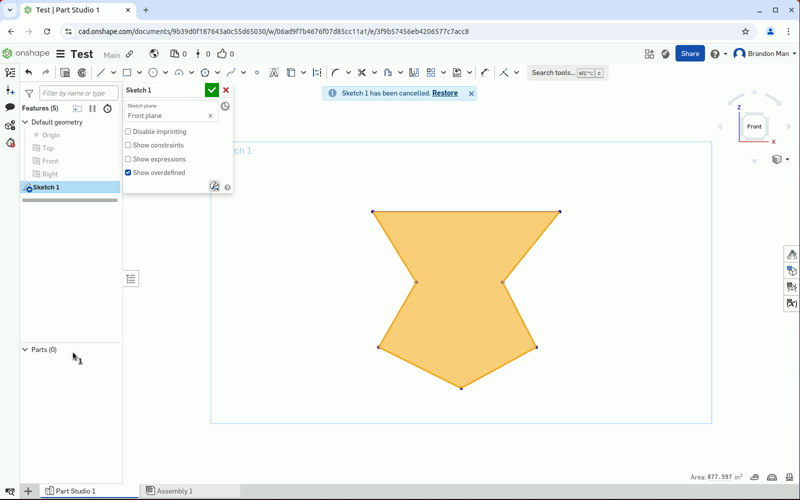
key(shift+e)
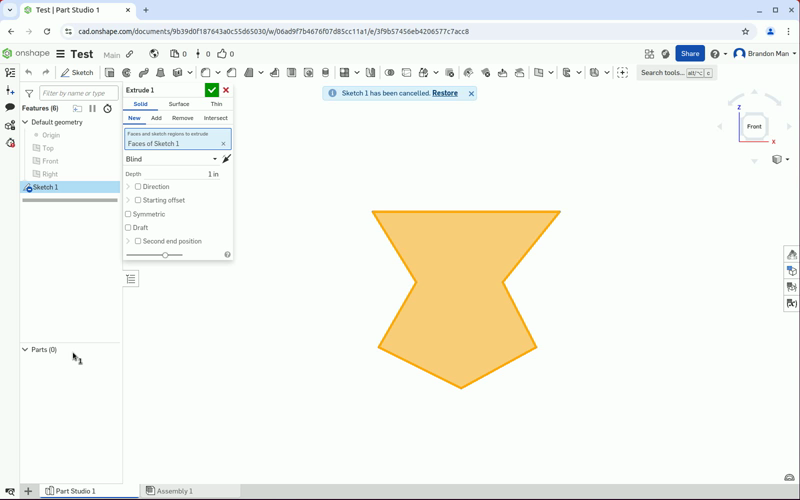
mouse_move(143, 106)
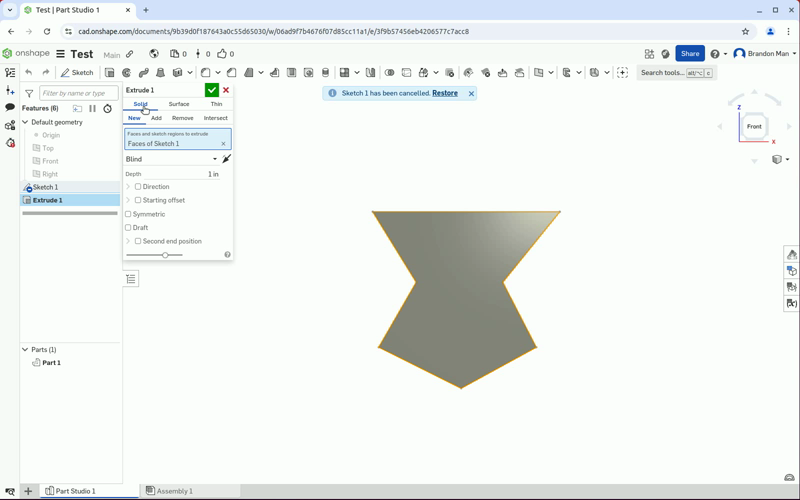
click(143, 106)
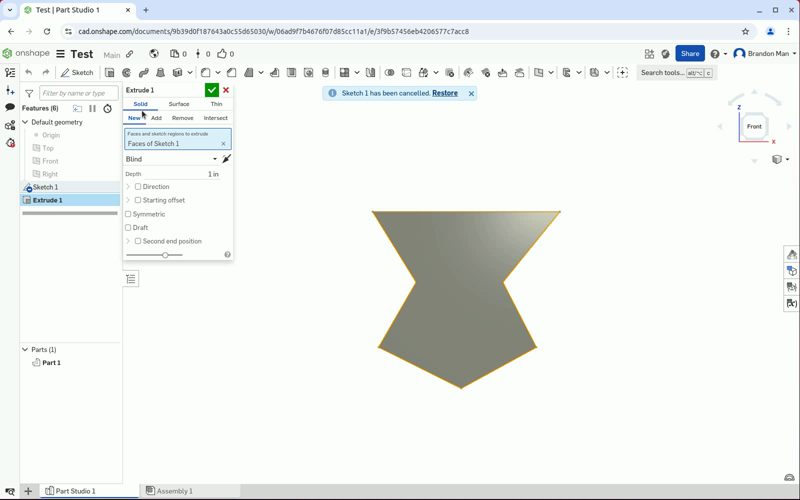
mouse_move(137, 120)
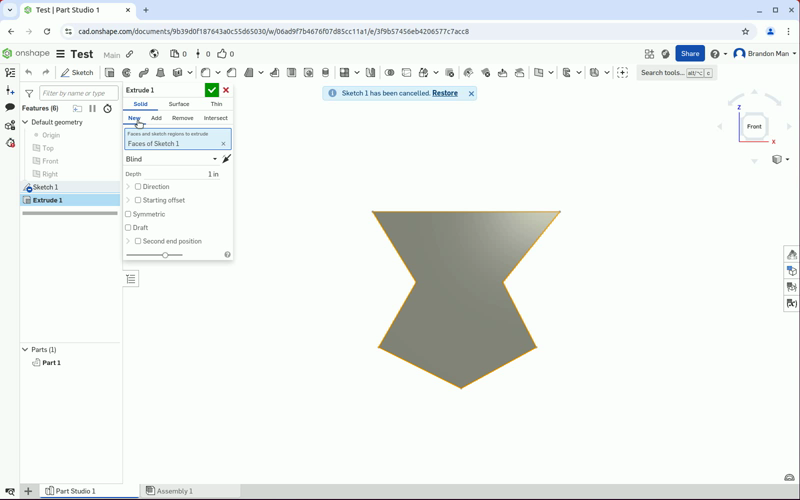
click(137, 120)
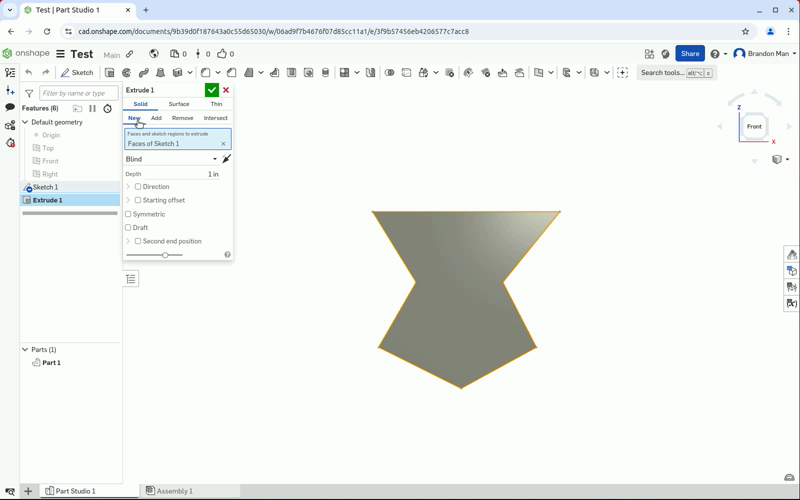
key(tab, 4)
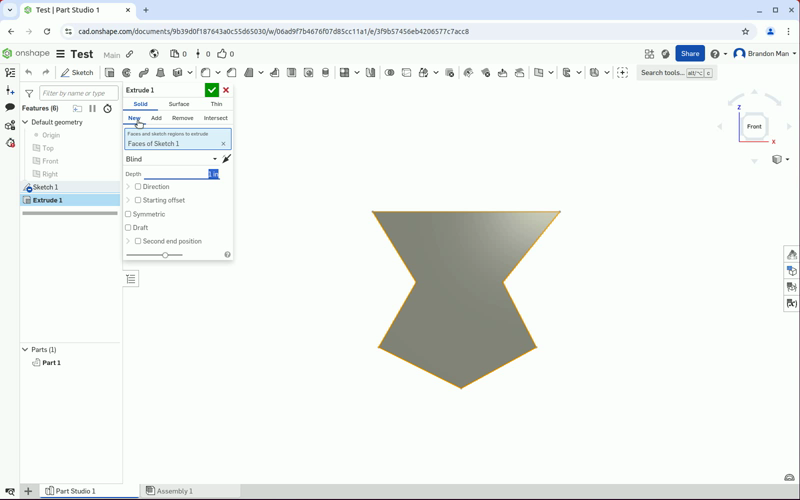
text(-10.11)
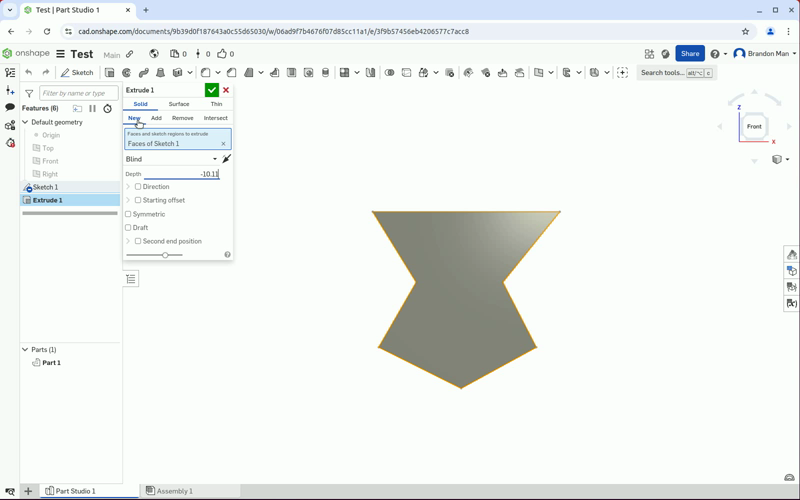
key(enter)
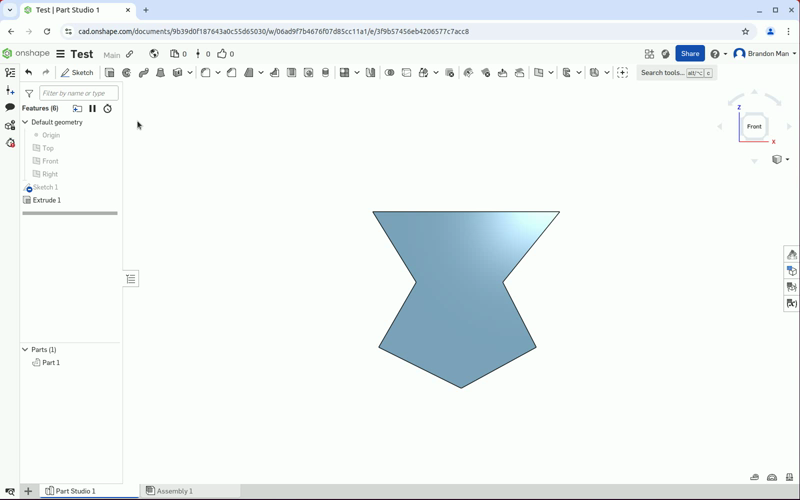
key(shift+h)
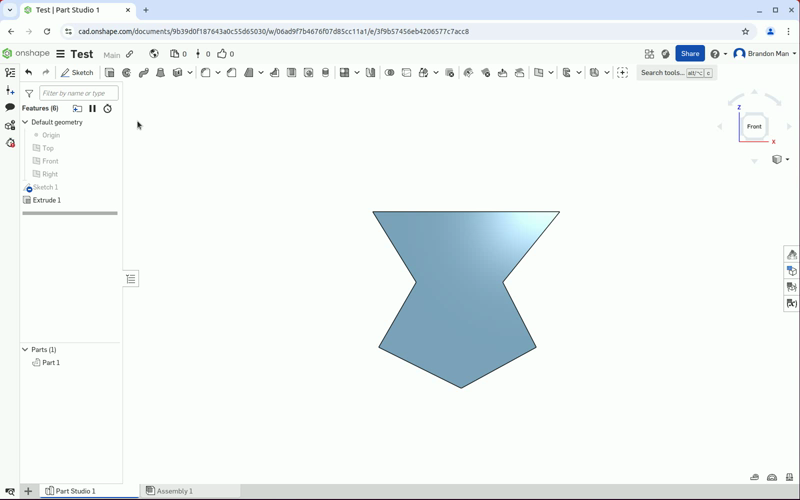
key(shift+h)
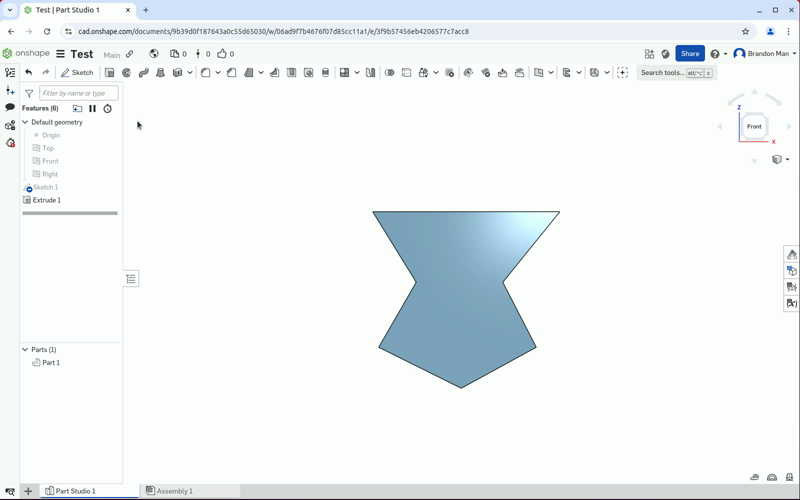
mouse_move(73, 189)
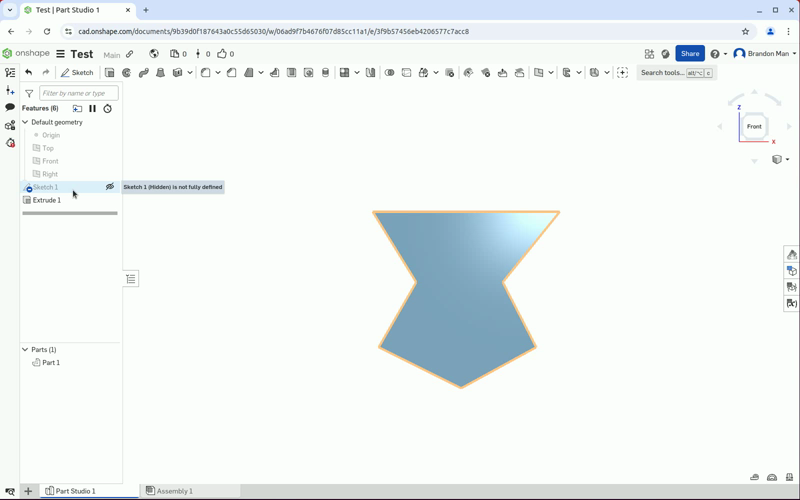
click(73, 189)
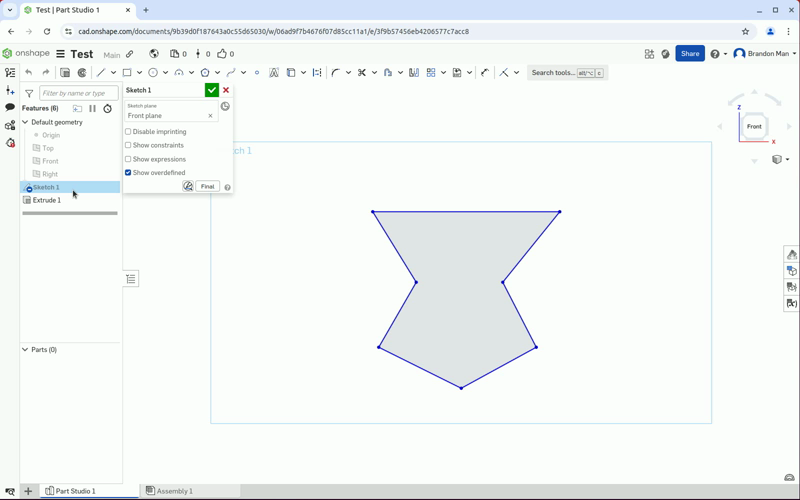
mouse_move(229, 92)
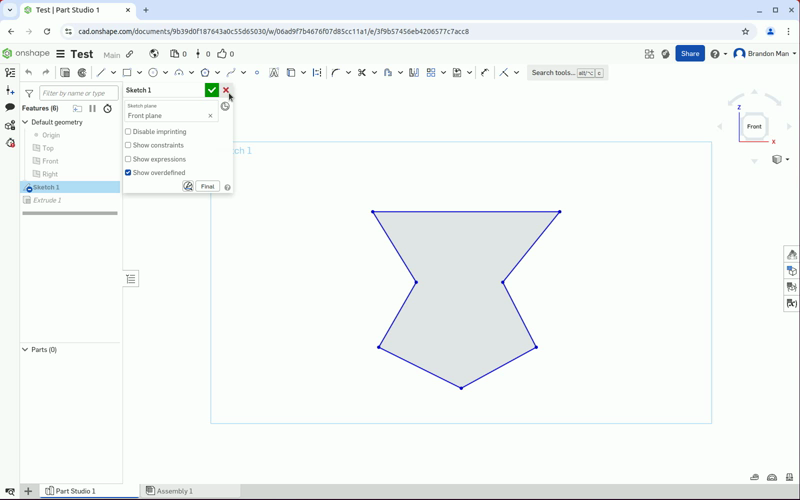
click(229, 92)
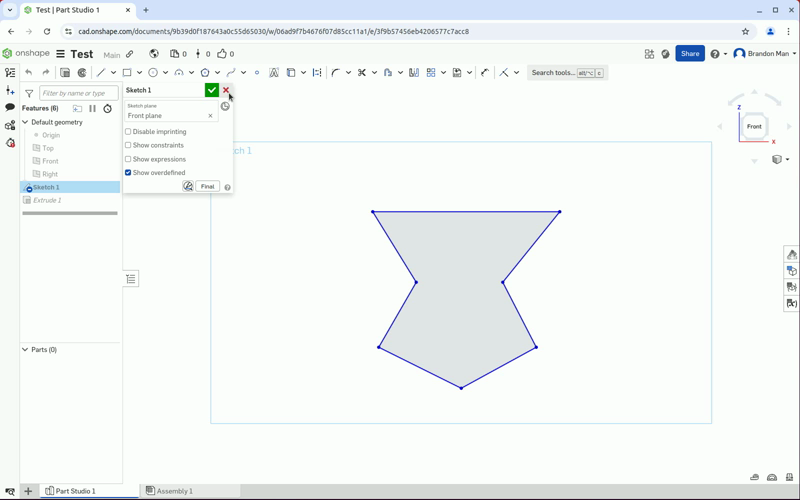
key(shift+s)
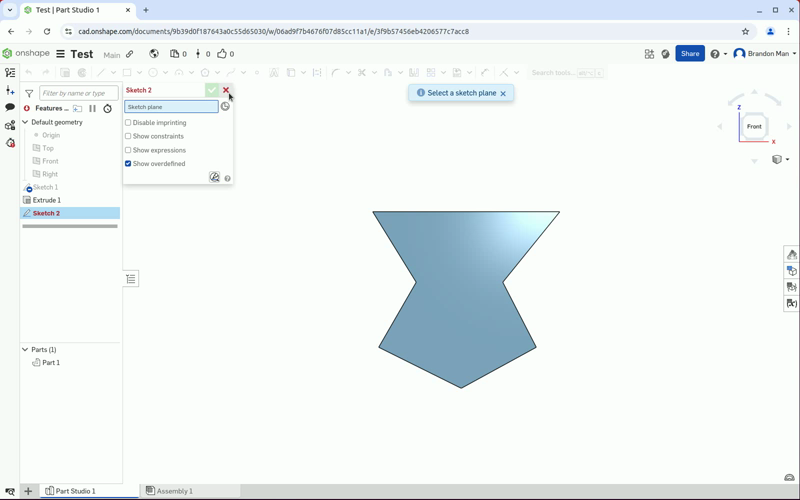
mouse_move(73, 163)
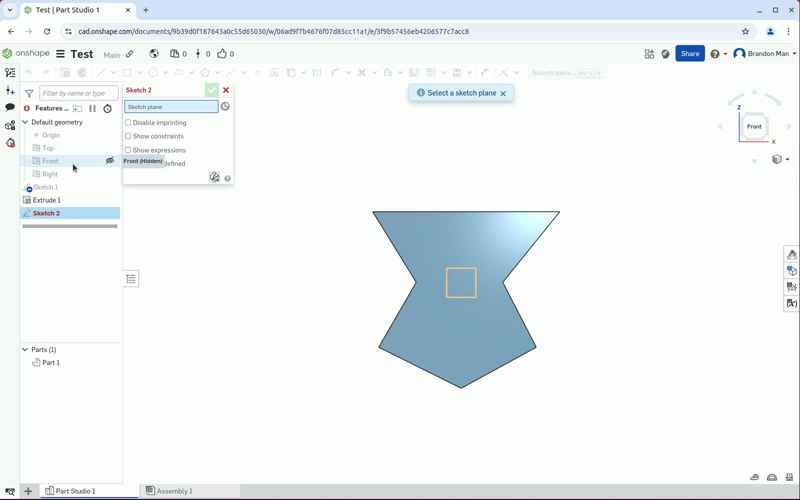
click(73, 163)
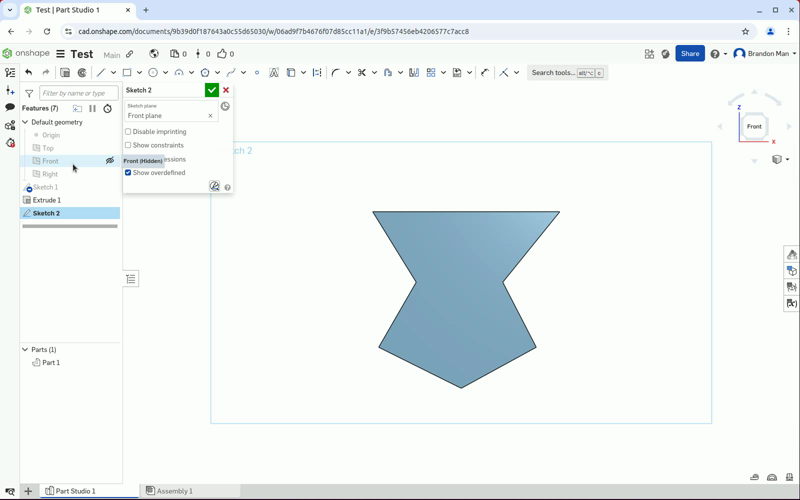
mouse_move(73, 352)
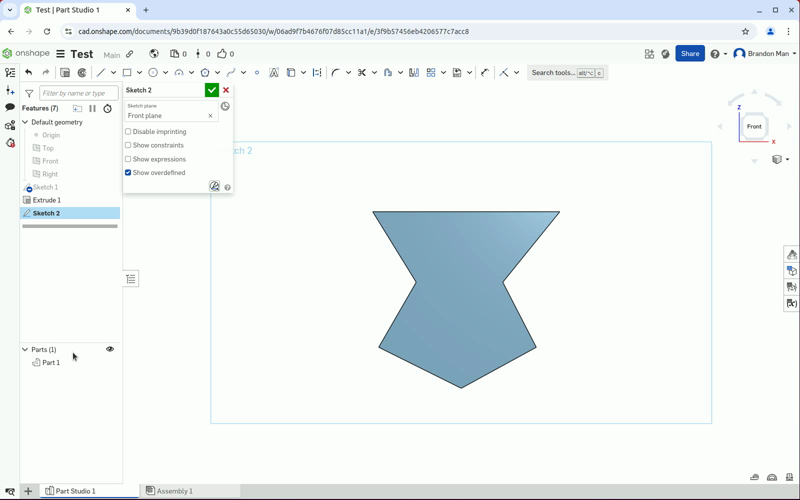
key(y)
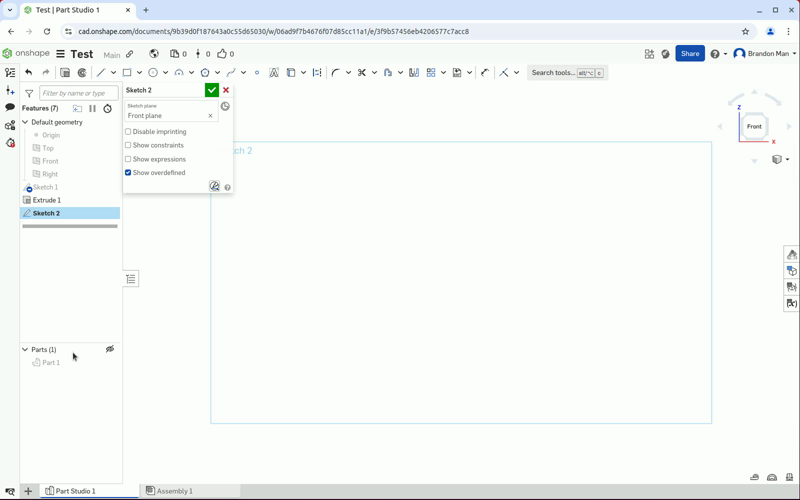
key(l)
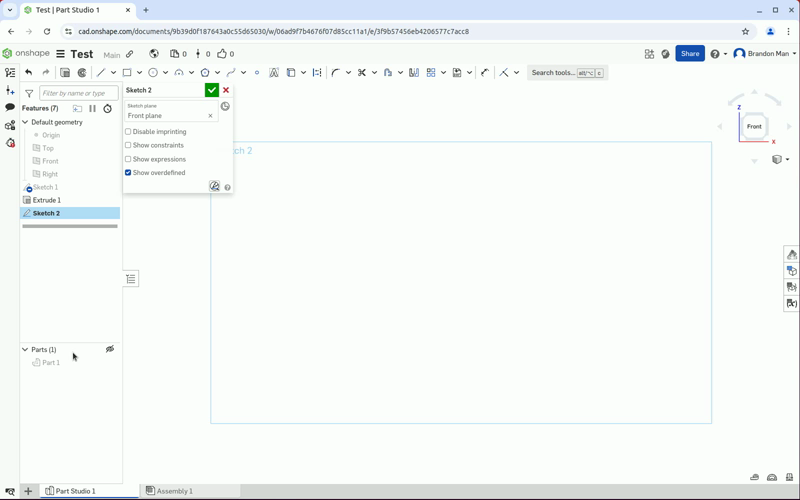
key_down(shift)
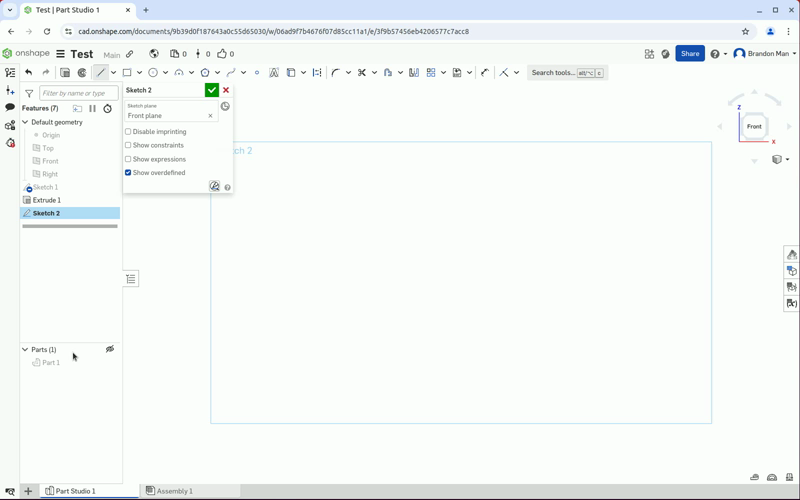
mouse_move(441, 348)
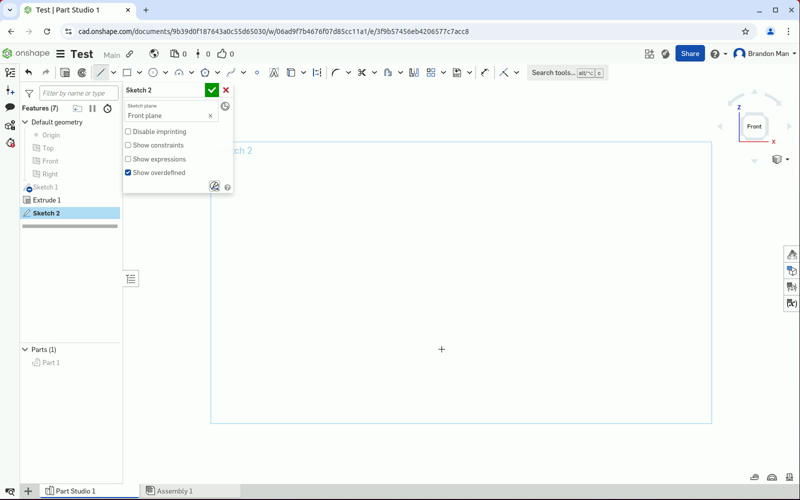
click(441, 348)
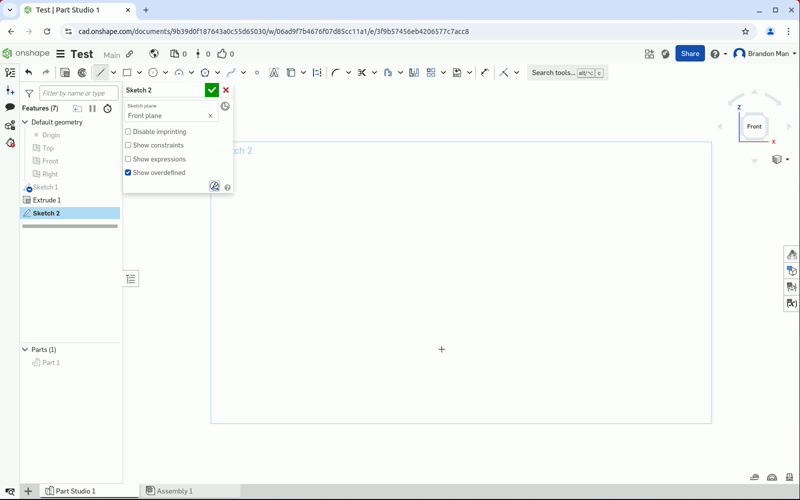
key_up(shift)
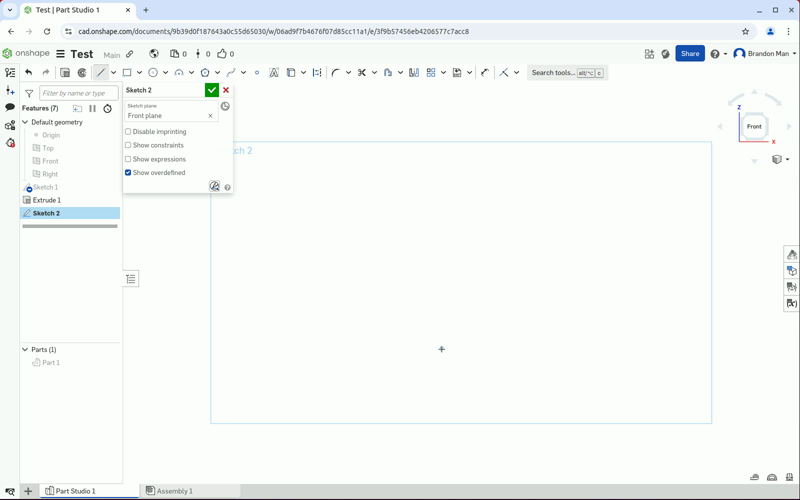
key_down(shift)
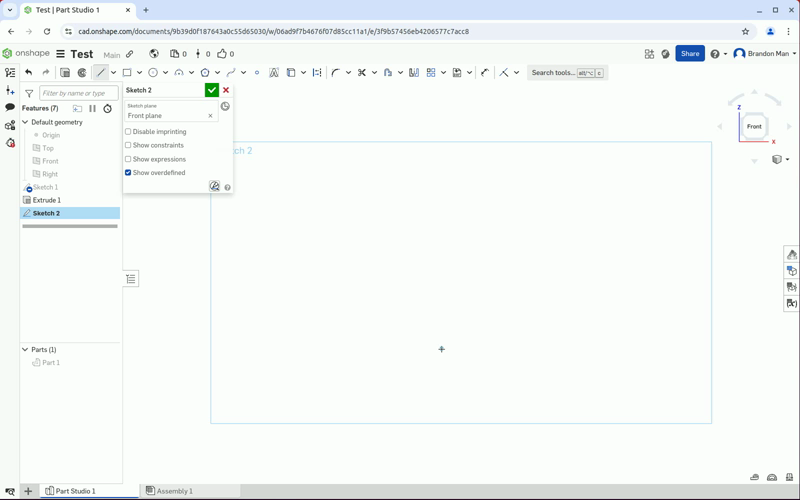
mouse_move(549, 348)
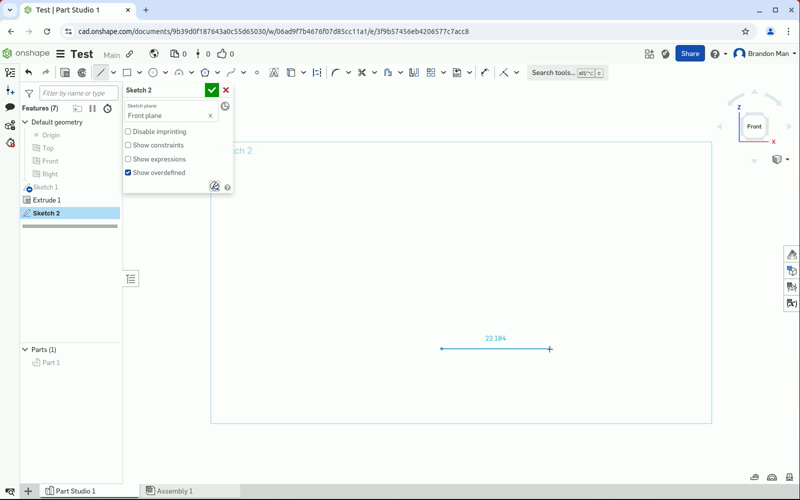
click(549, 348)
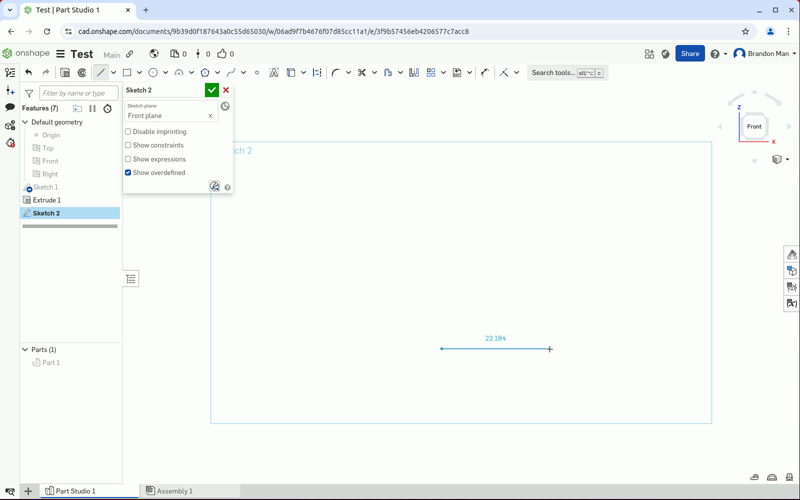
key_up(shift)
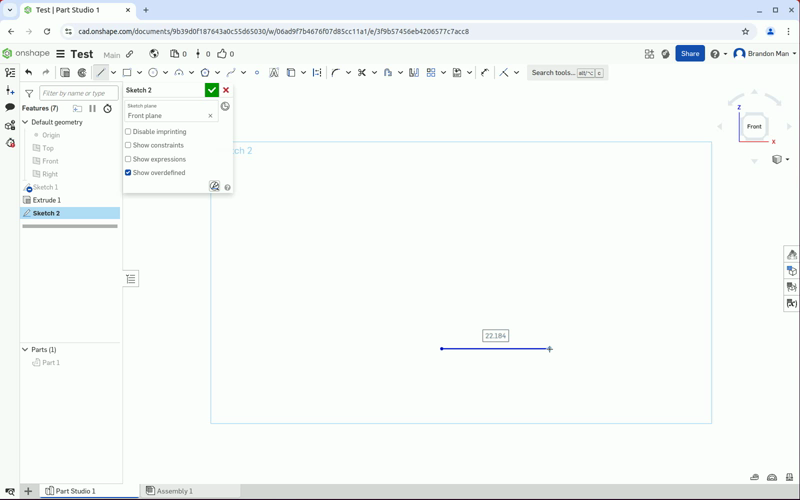
key_down(shift)
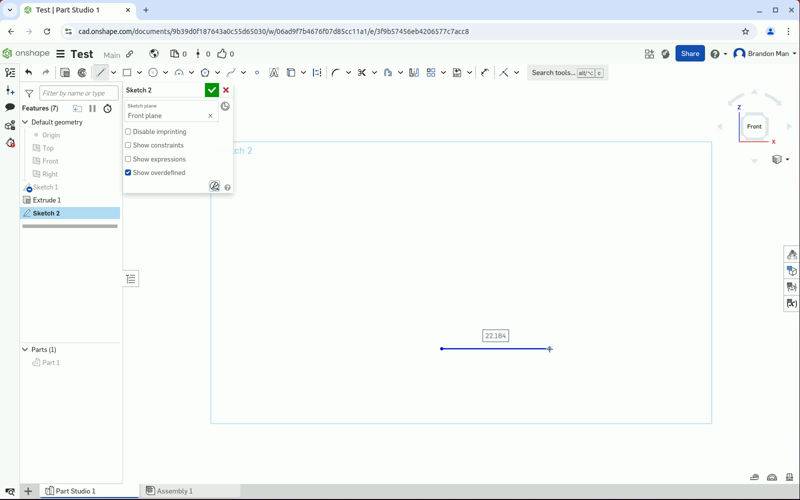
mouse_move(549, 239)
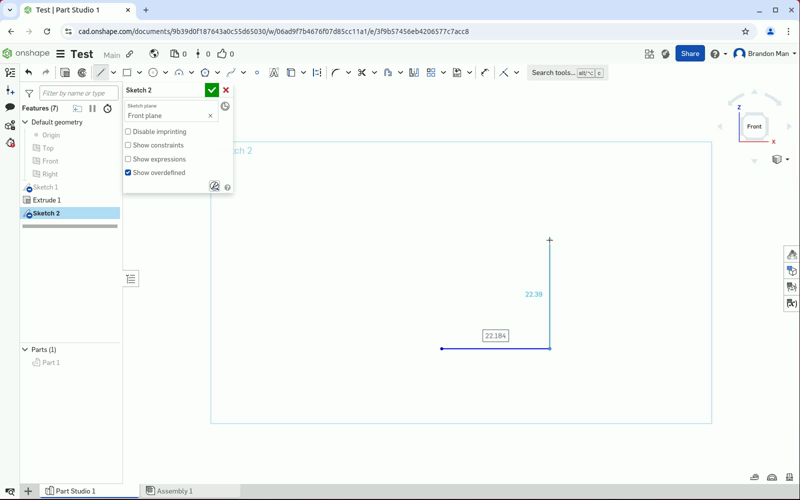
click(549, 239)
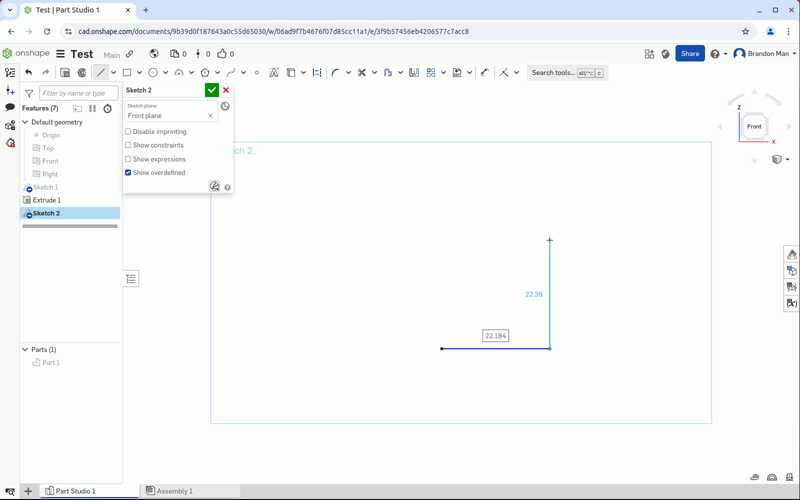
key_up(shift)
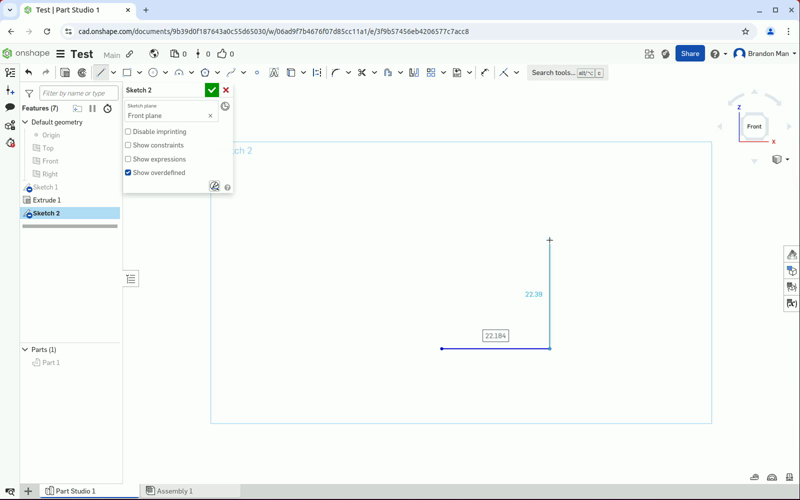
key_down(shift)
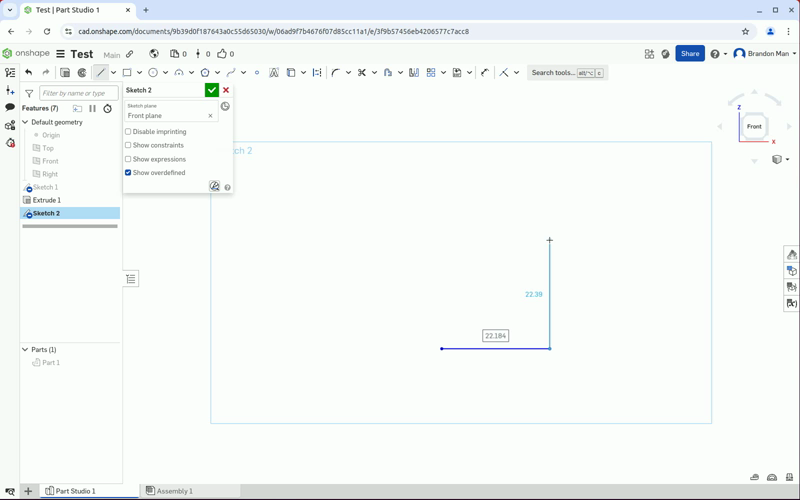
mouse_move(441, 239)
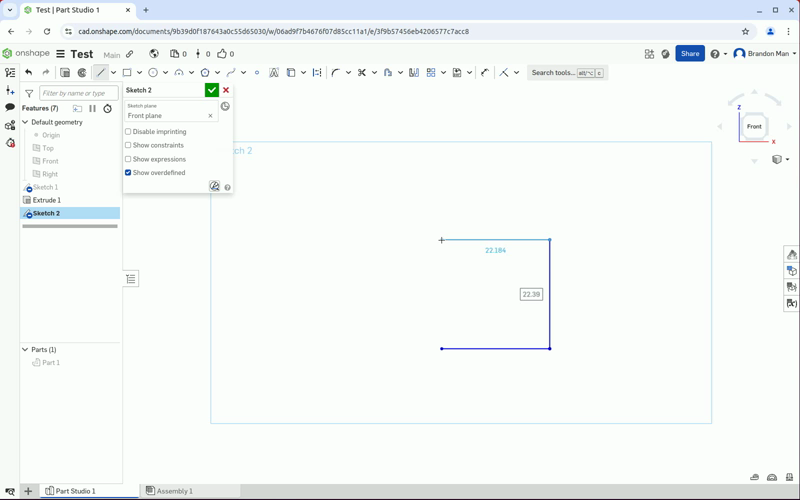
click(441, 239)
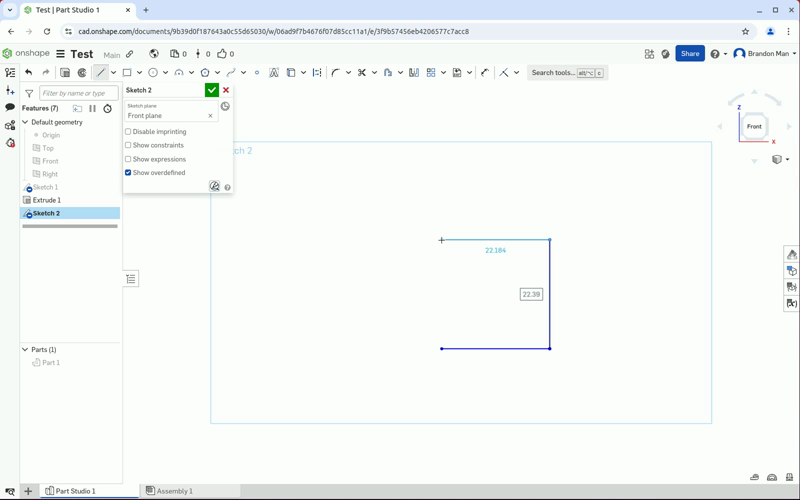
key_up(shift)
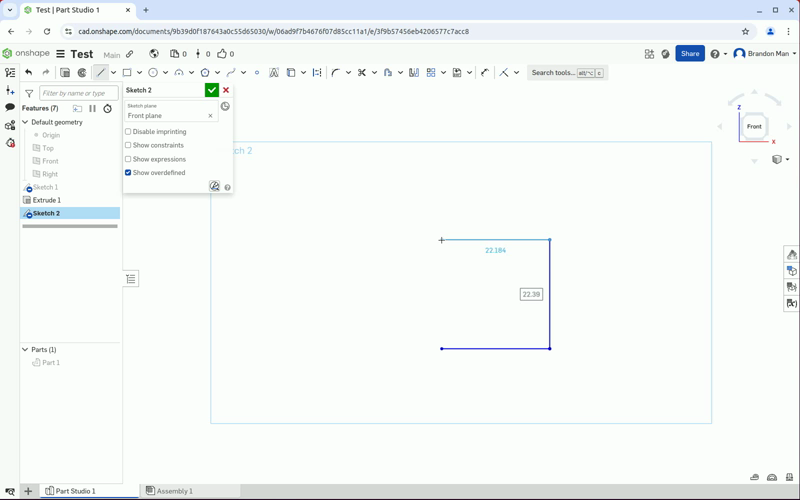
key_down(shift)
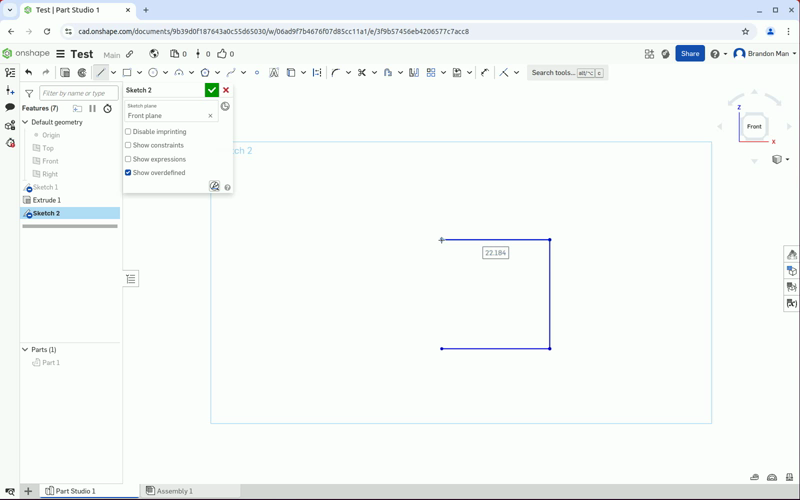
mouse_move(441, 348)
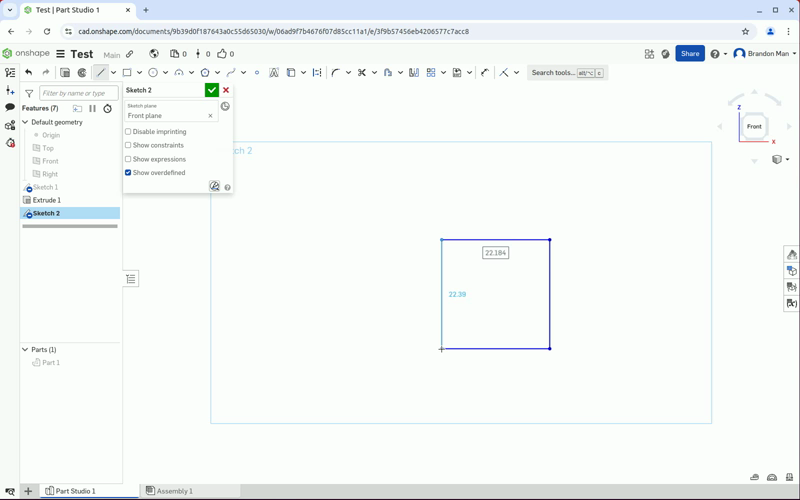
key_up(shift)
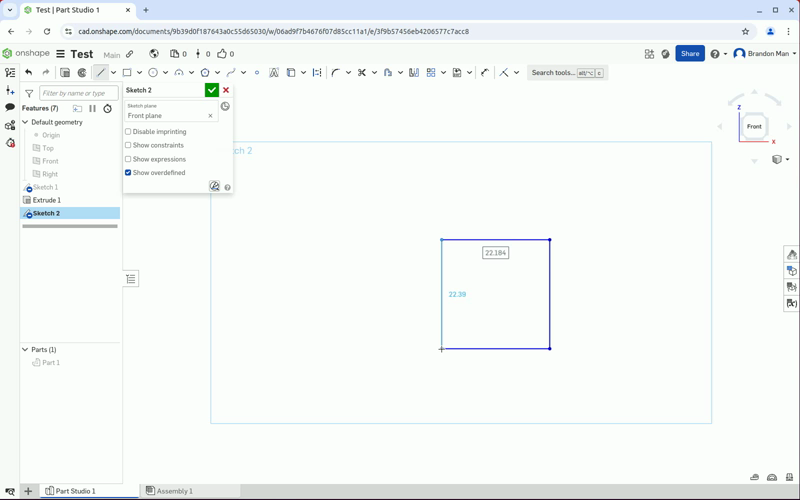
click(441, 348)
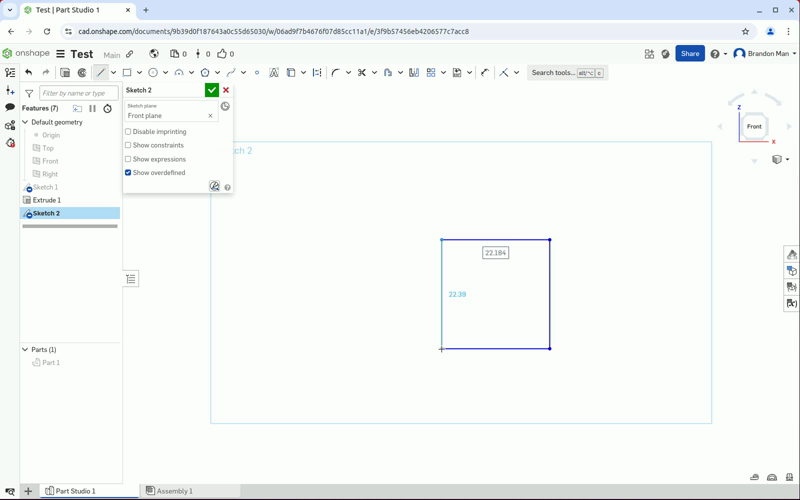
key(esc)
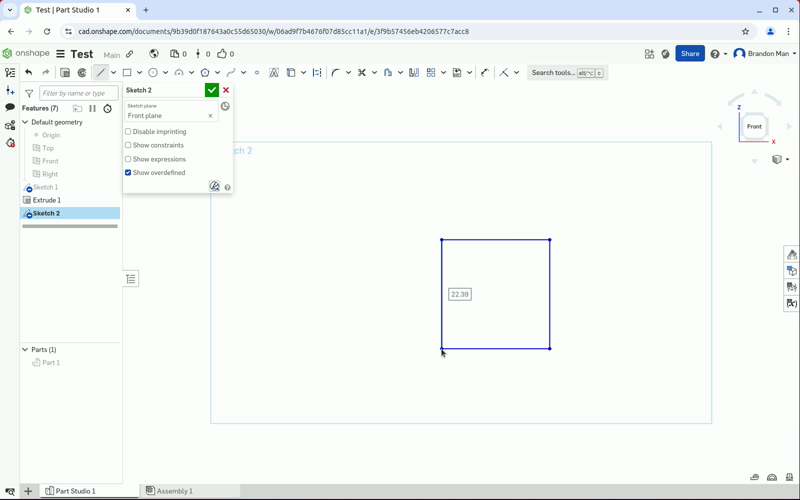
key(c)
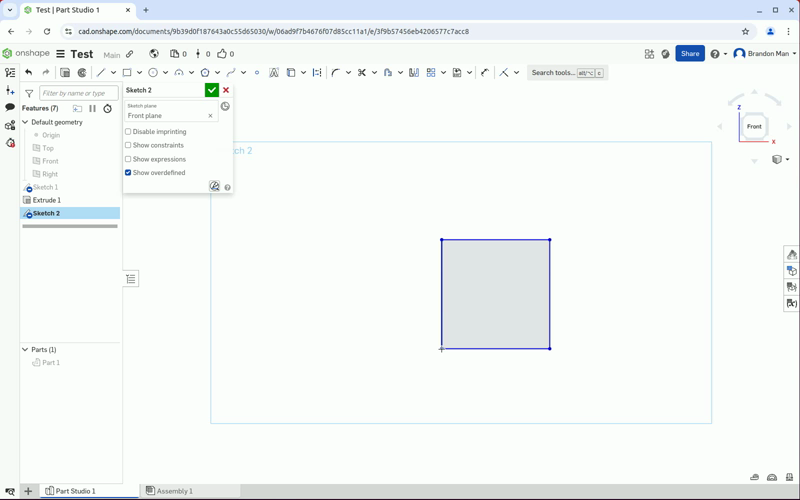
key_down(shift)
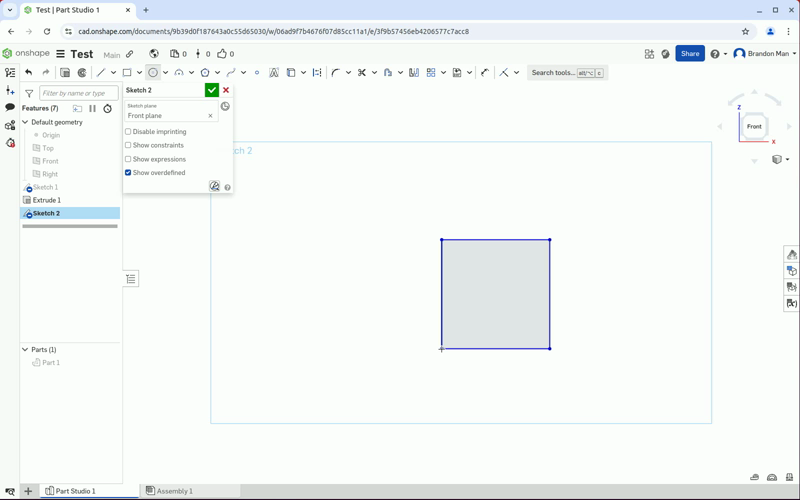
mouse_move(476, 258)
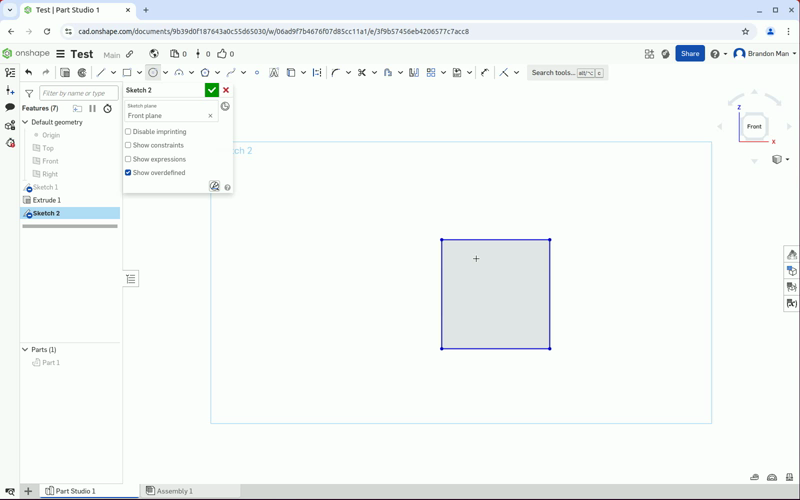
click(476, 258)
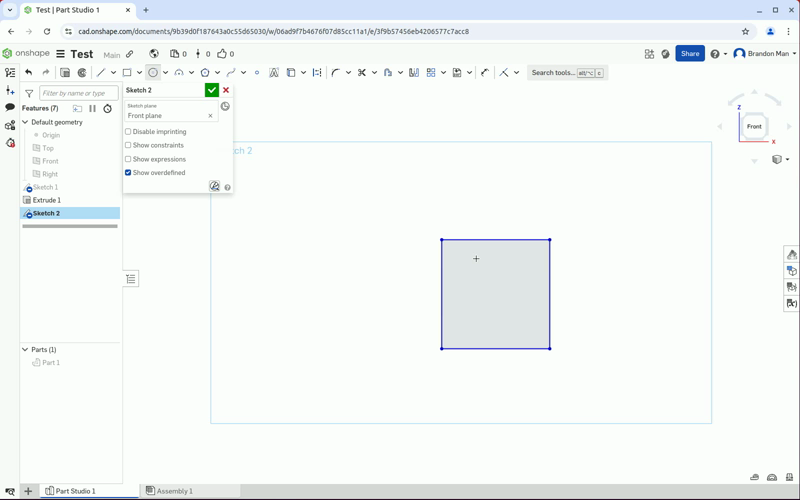
key_up(shift)
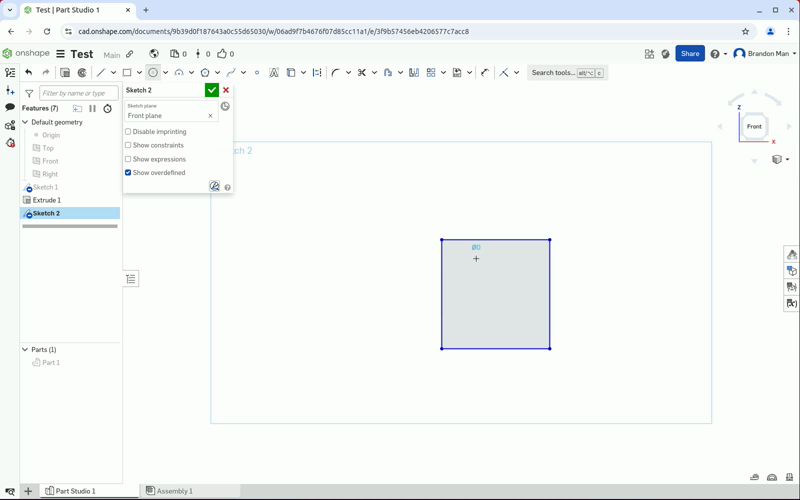
mouse_move(480, 258)
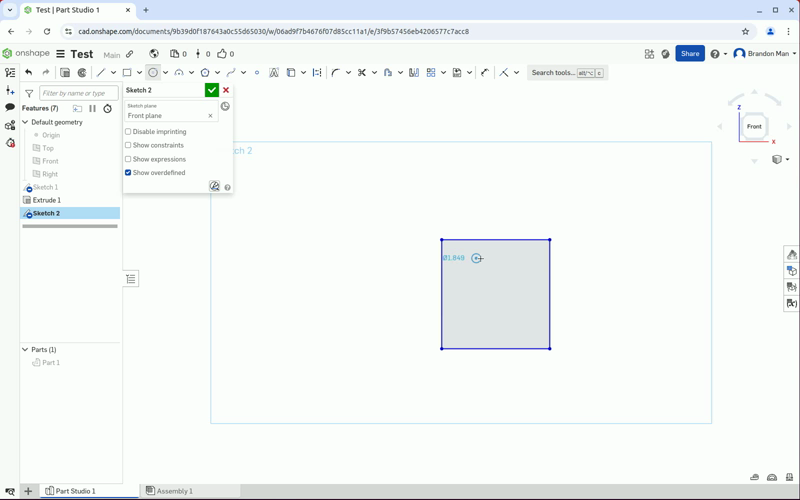
click(480, 258)
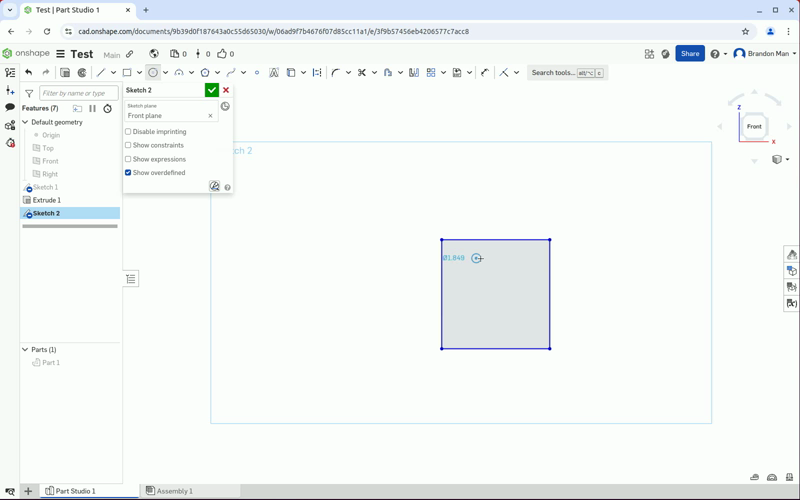
key(esc)
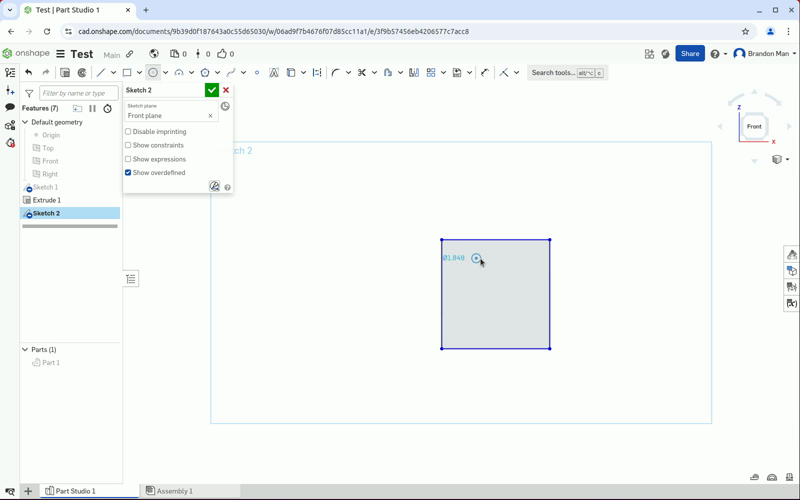
key(c)
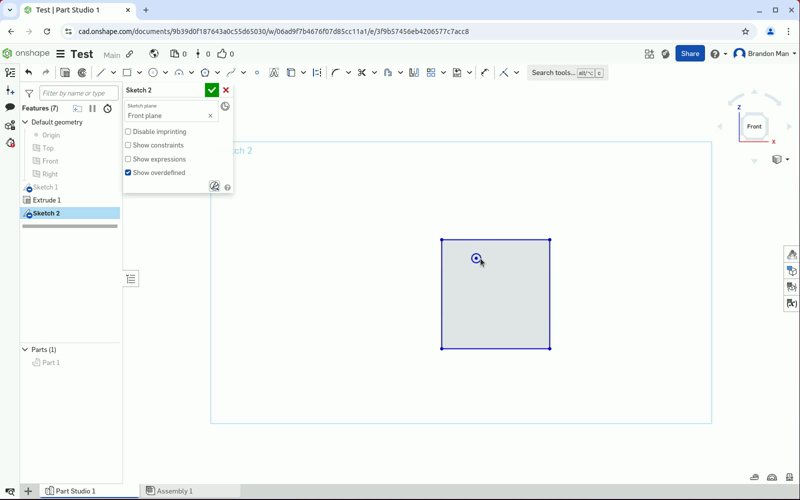
key_down(shift)
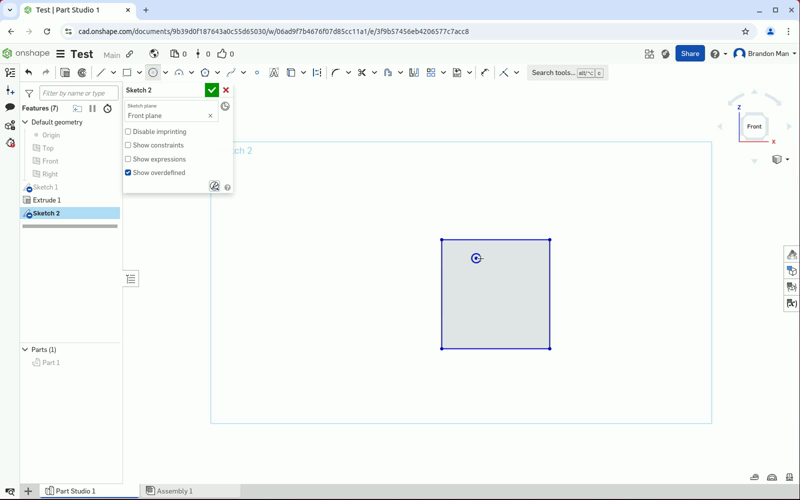
mouse_move(495, 258)
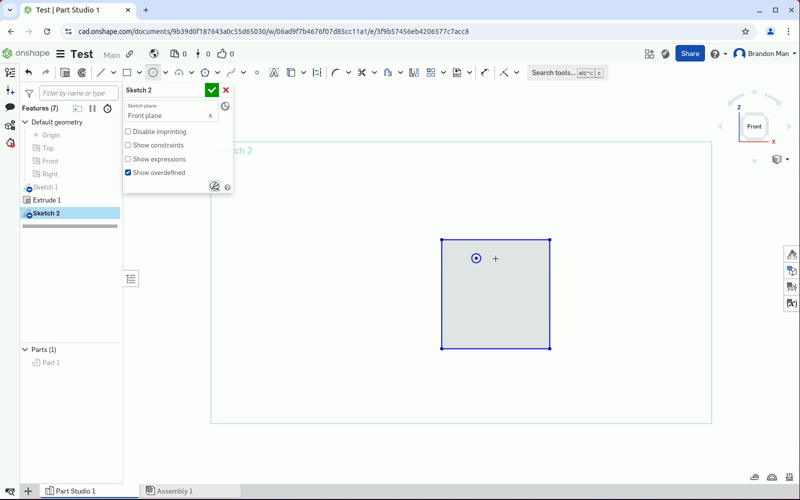
click(495, 258)
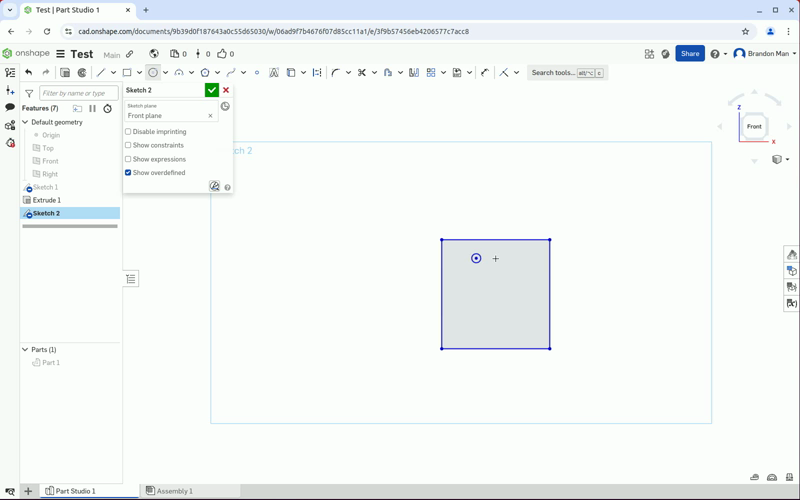
key_up(shift)
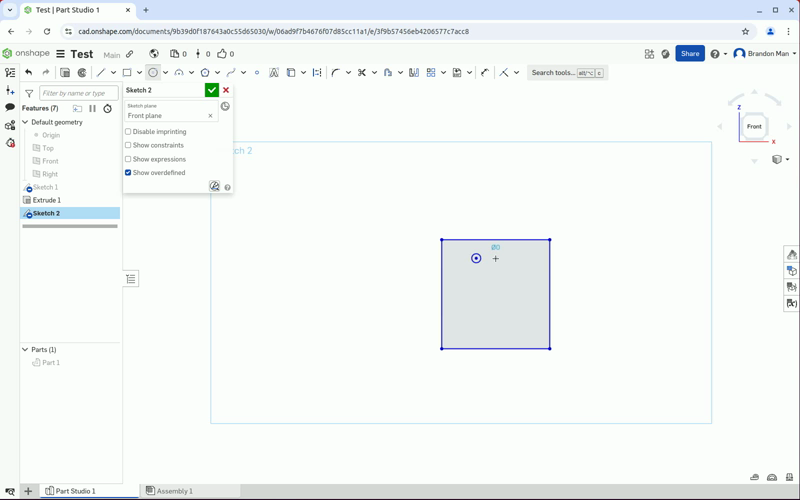
mouse_move(500, 258)
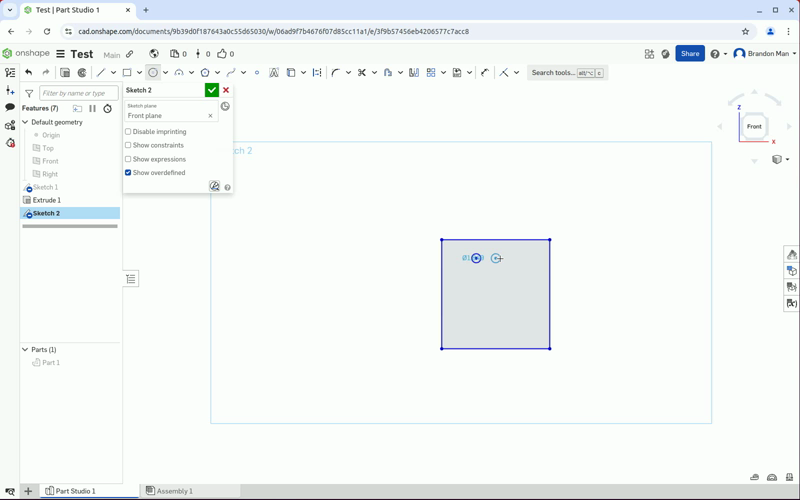
click(500, 258)
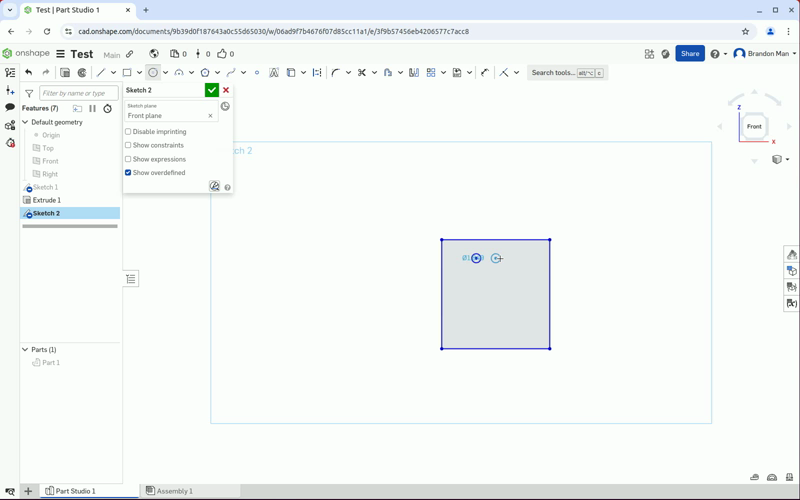
key(esc)
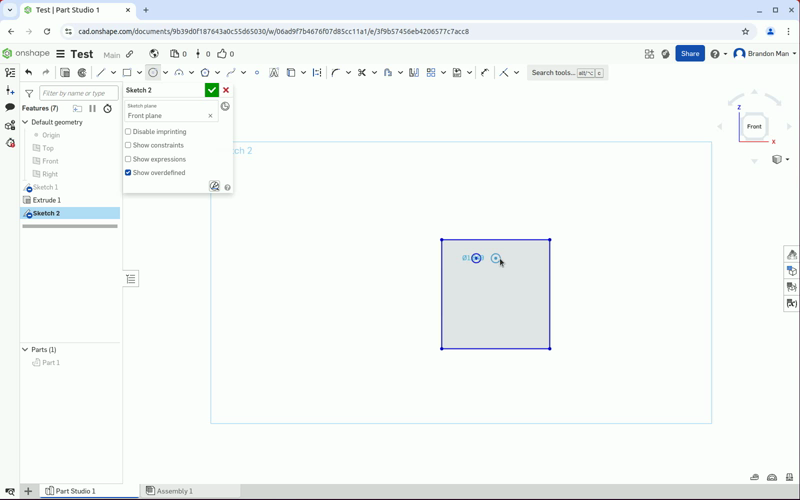
key(c)
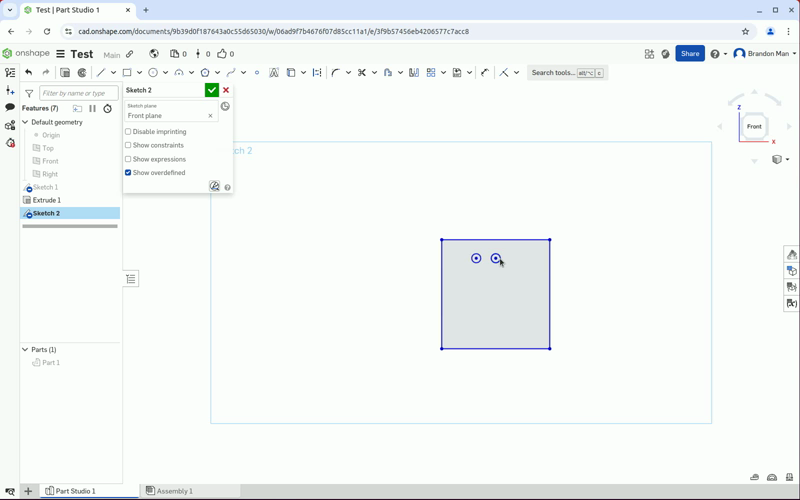
key_down(shift)
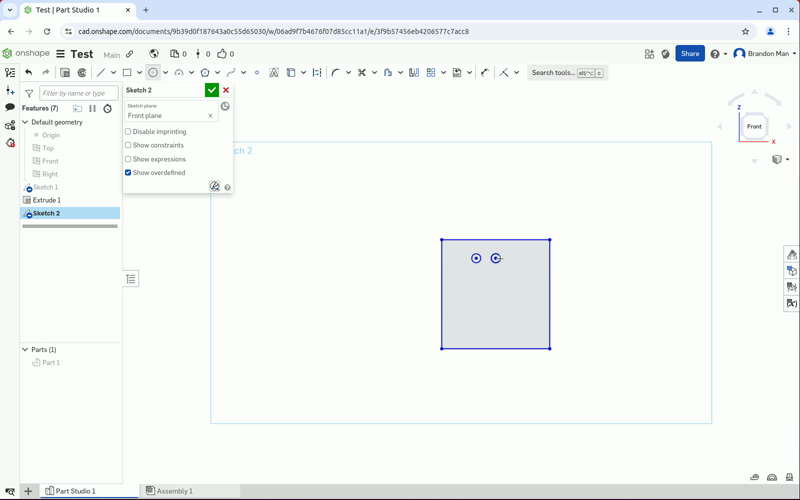
mouse_move(515, 258)
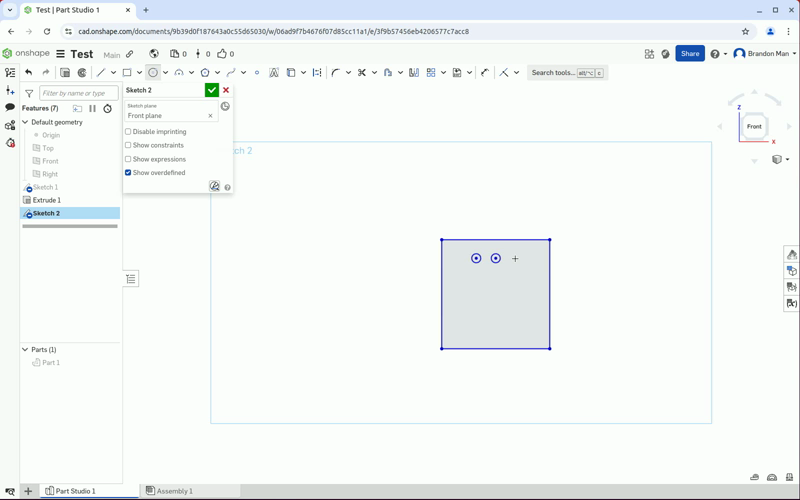
click(515, 258)
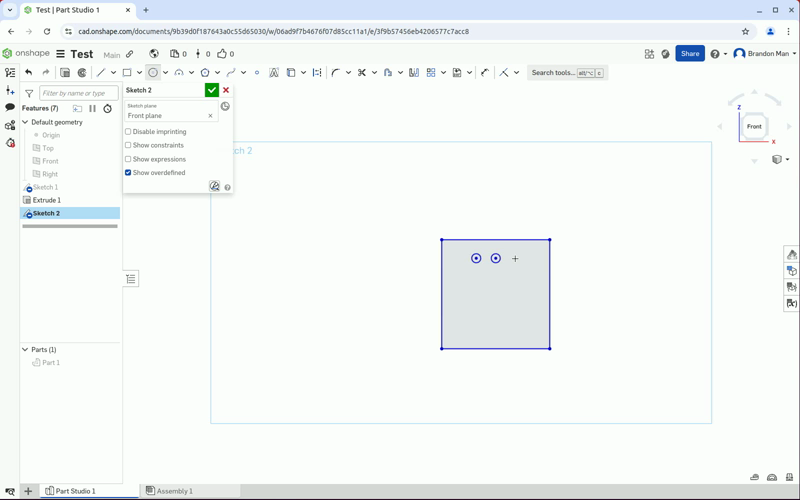
key_up(shift)
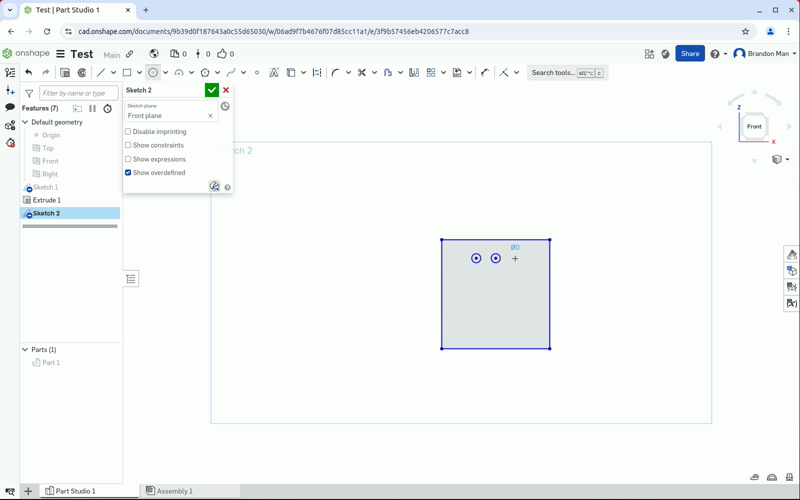
mouse_move(519, 258)
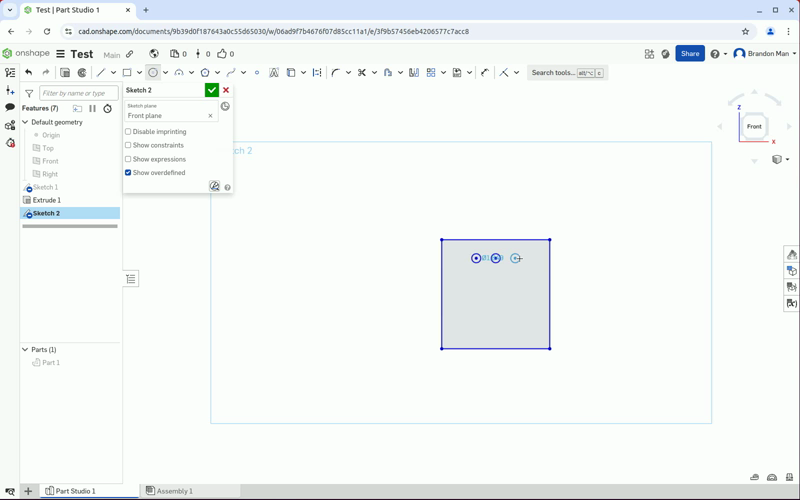
click(519, 258)
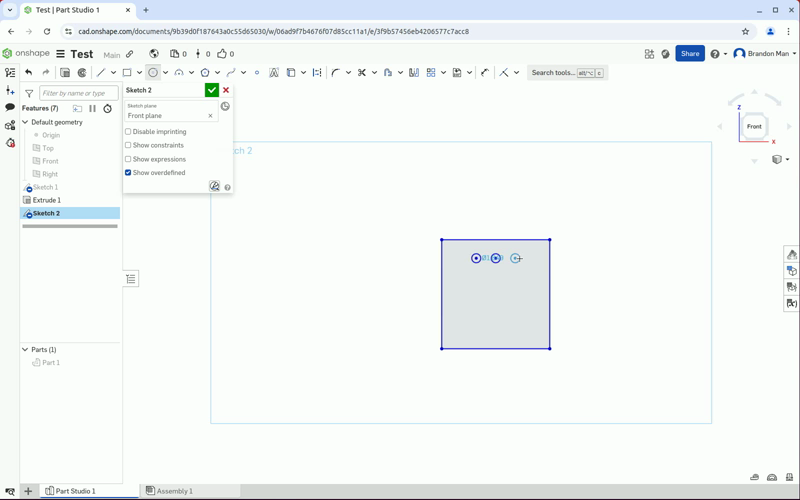
key(esc)
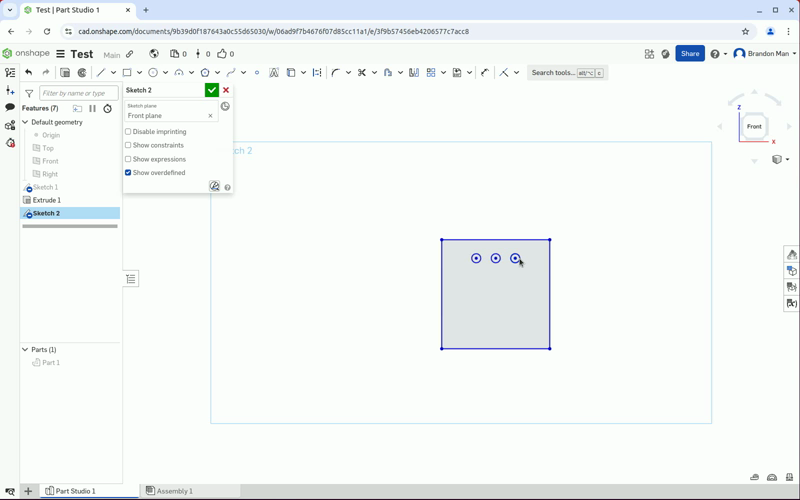
key(c)
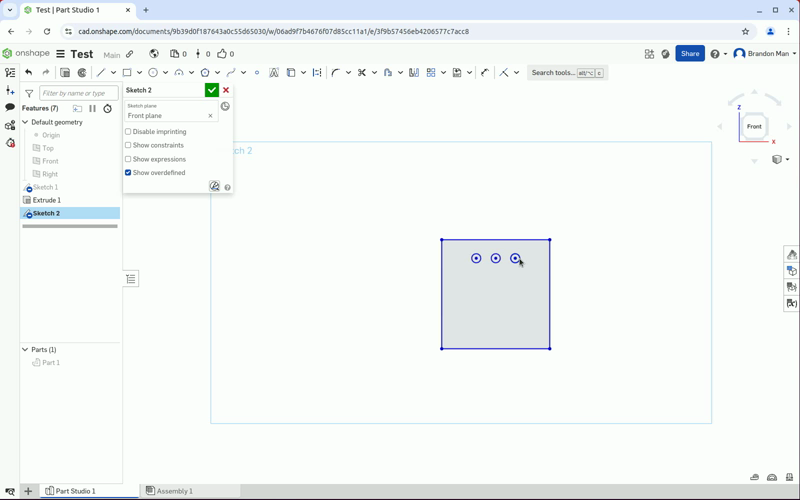
key_down(shift)
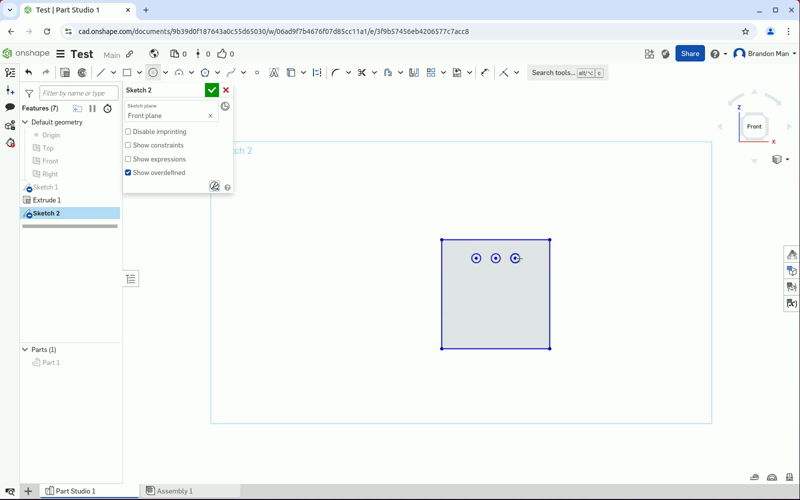
mouse_move(533, 258)
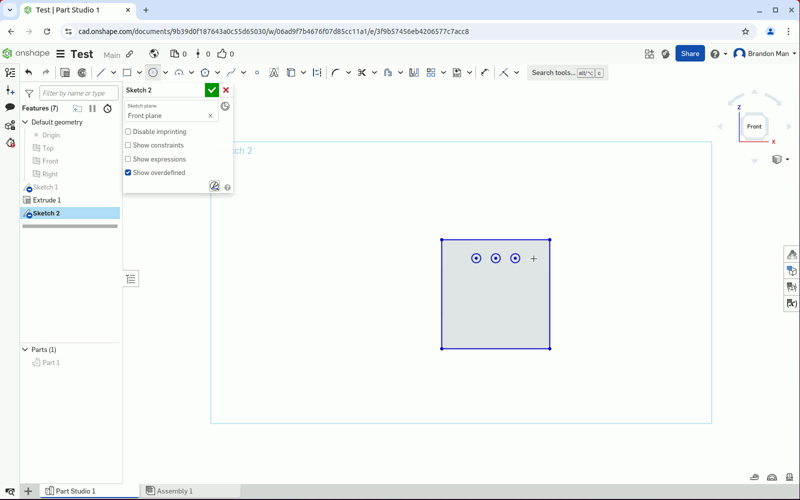
click(533, 258)
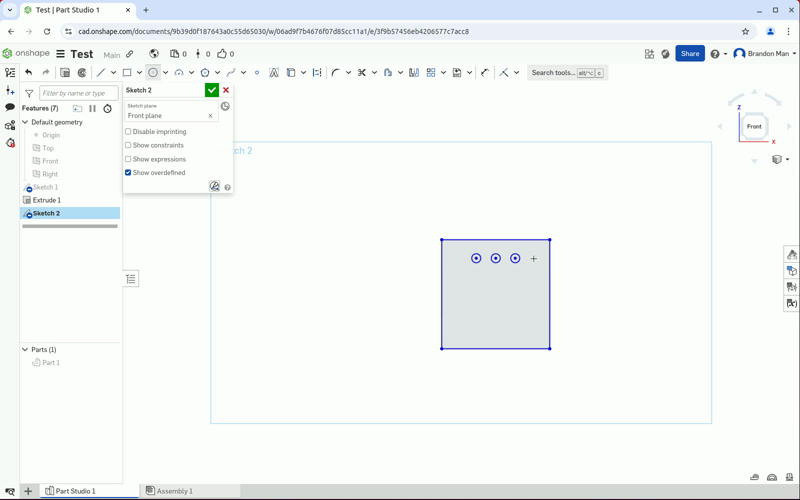
key_up(shift)
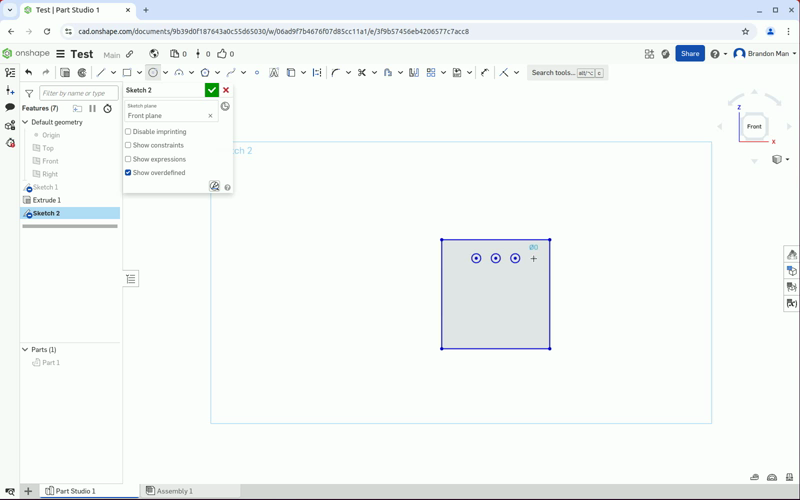
mouse_move(538, 258)
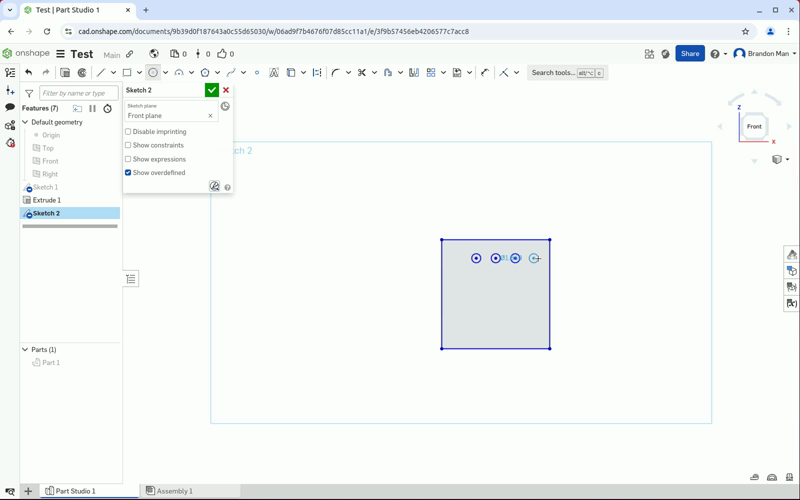
click(538, 258)
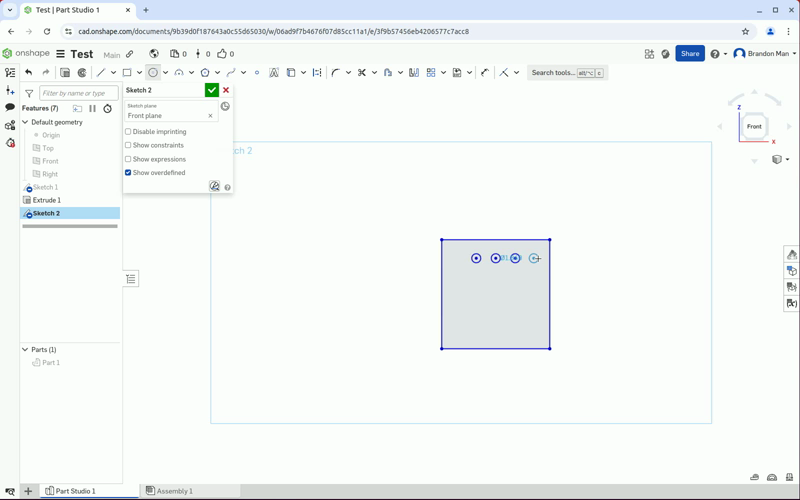
key(esc)
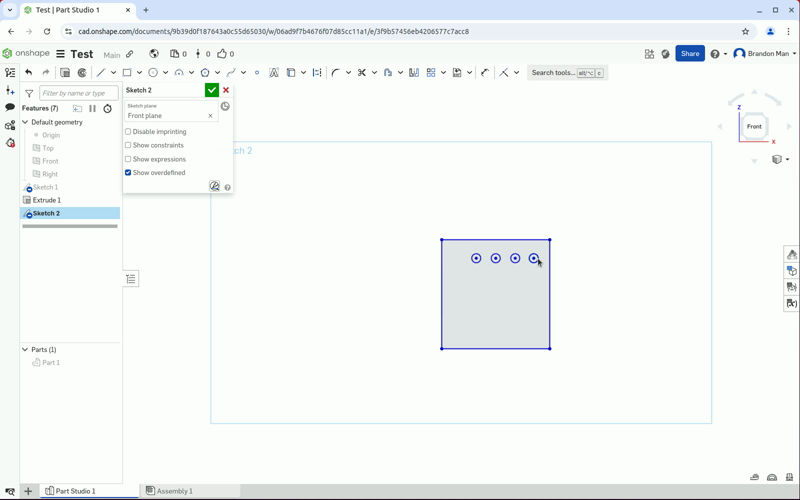
mouse_move(529, 281)
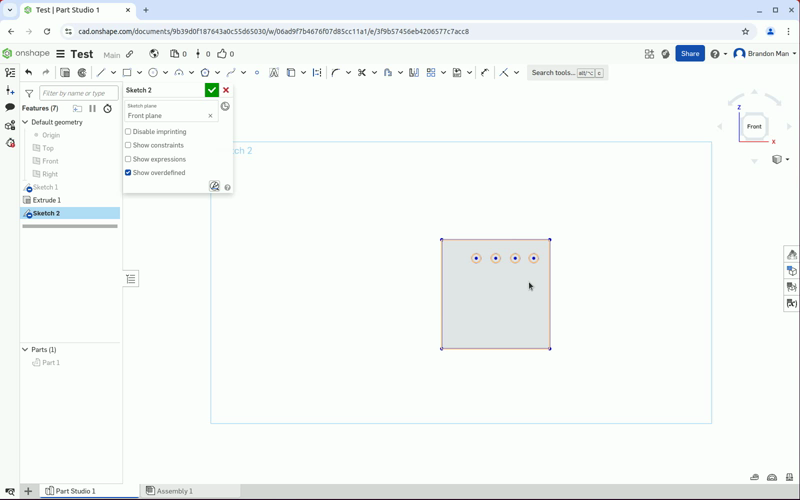
click(529, 281)
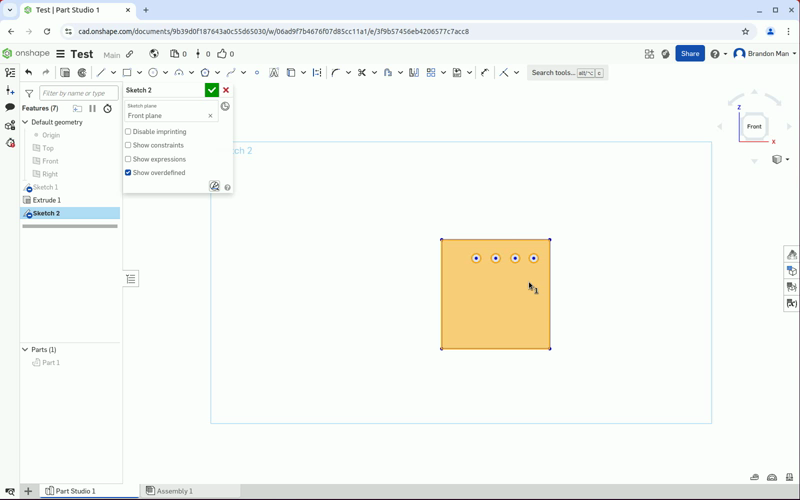
mouse_move(73, 352)
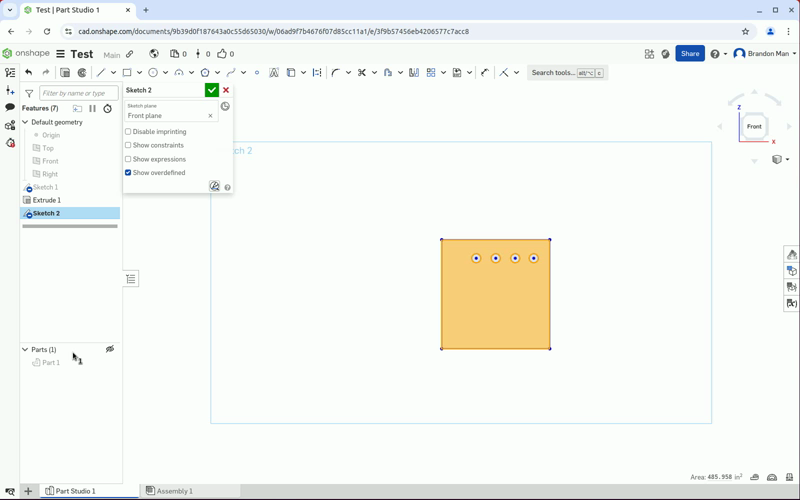
key(shift+y)
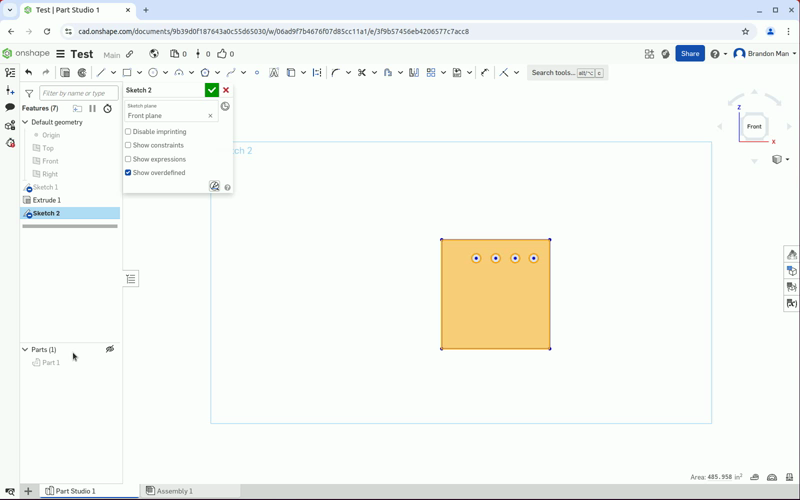
key(shift+e)
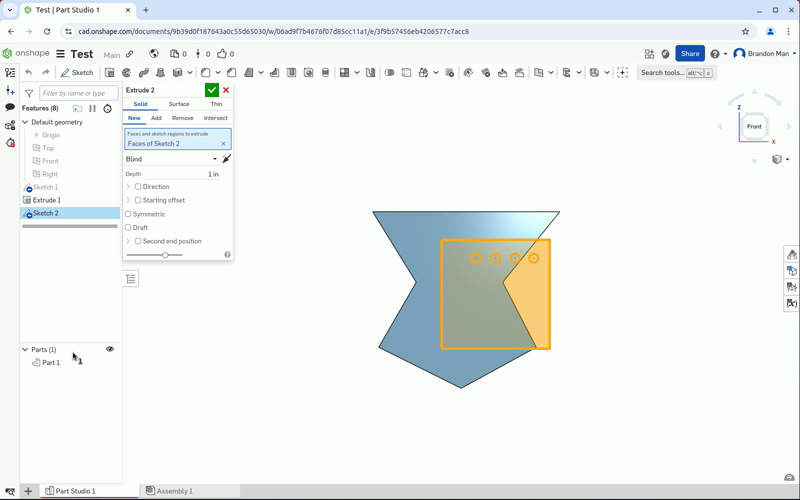
mouse_move(143, 106)
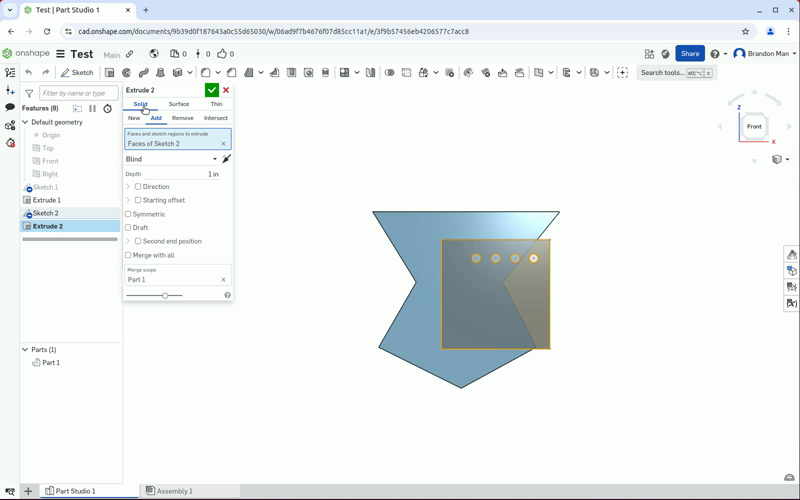
click(143, 106)
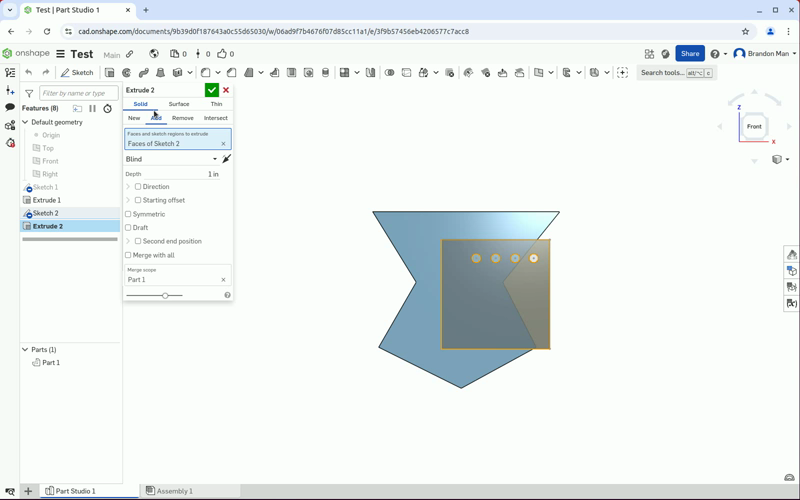
mouse_move(186, 120)
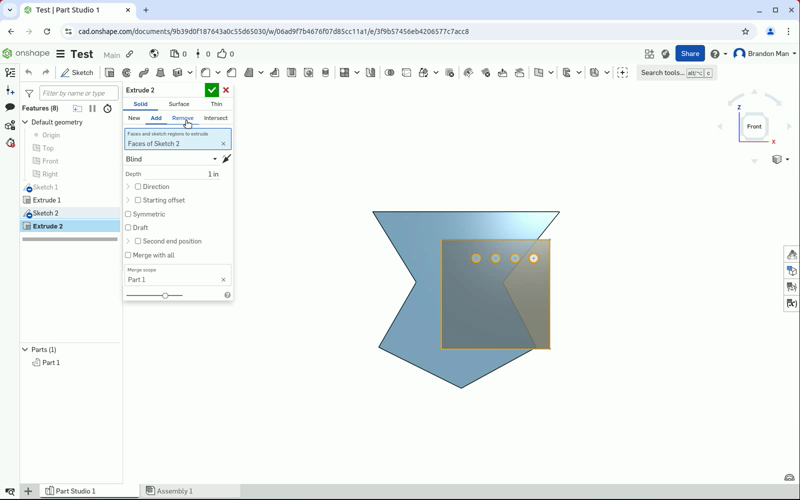
click(186, 120)
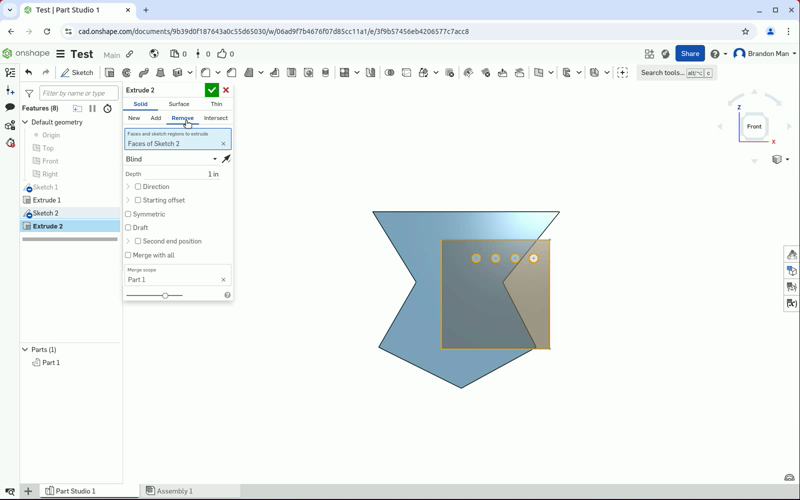
key(tab, 4)
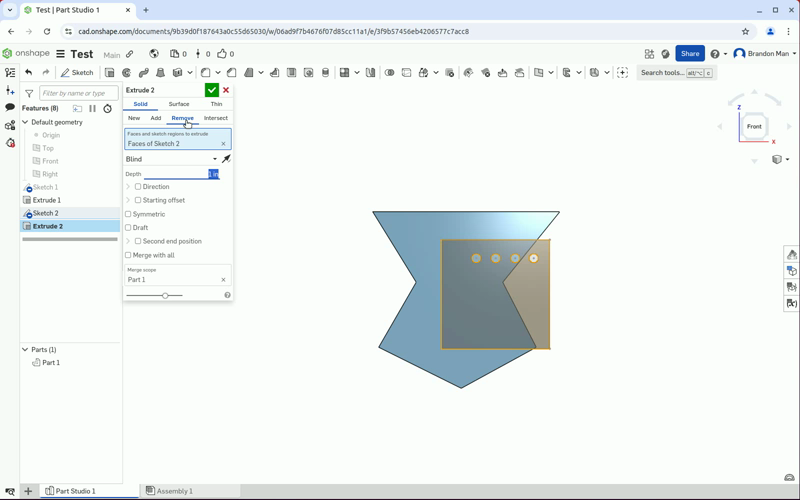
text(-16.85)
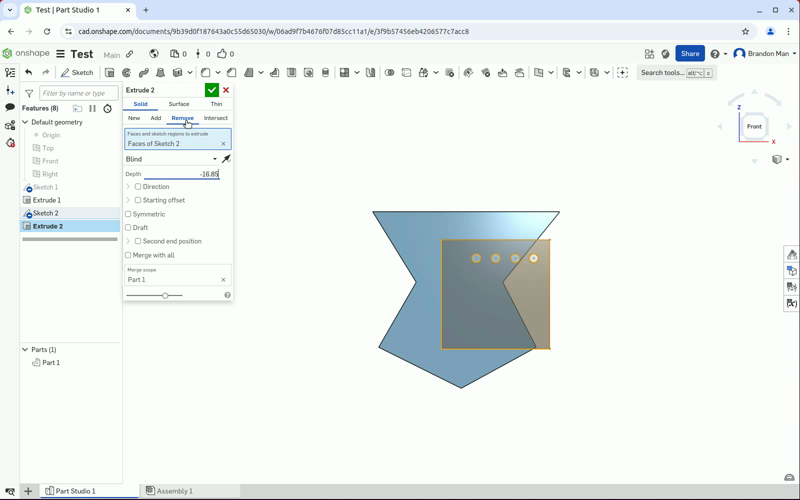
key(tab, 6)
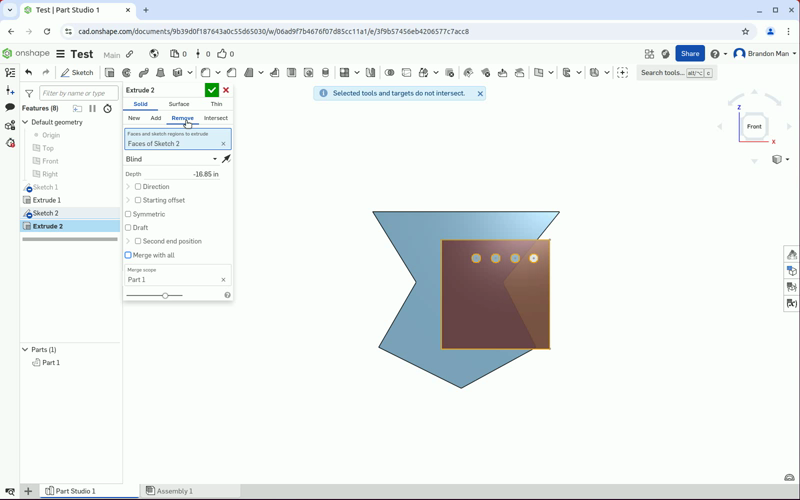
key(space)
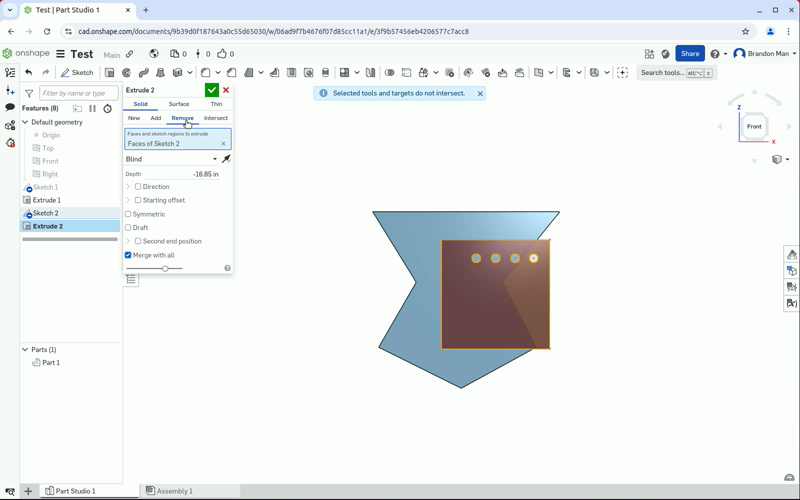
key(enter)
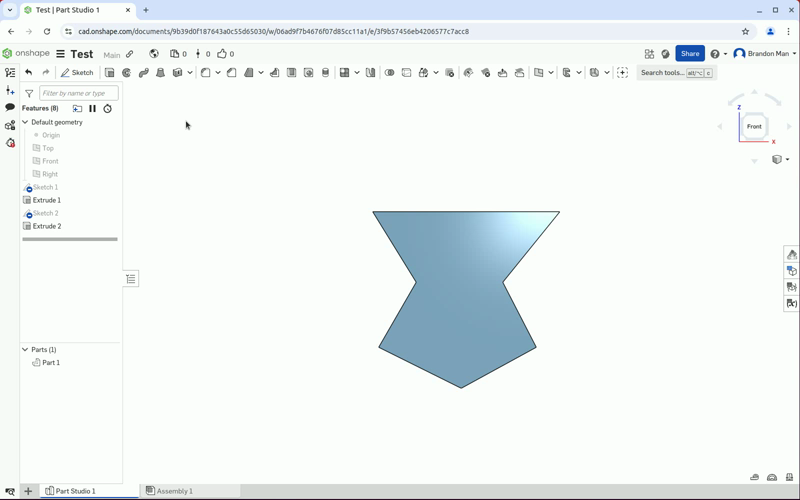
key(shift+h)
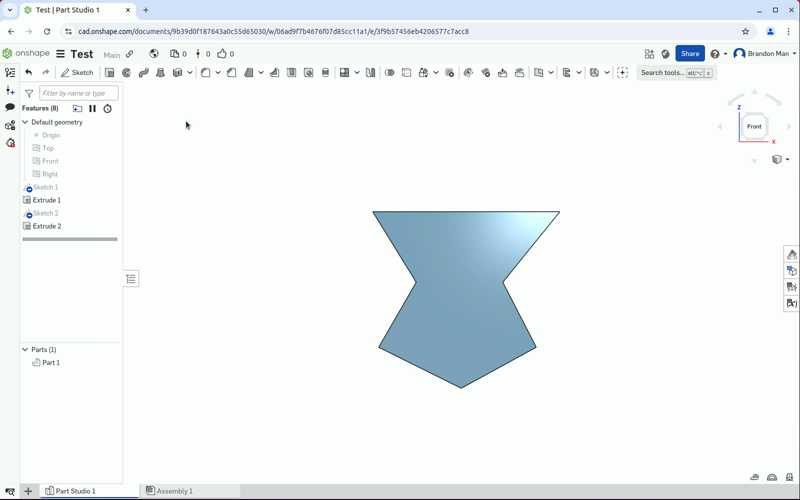
key(shift+h)
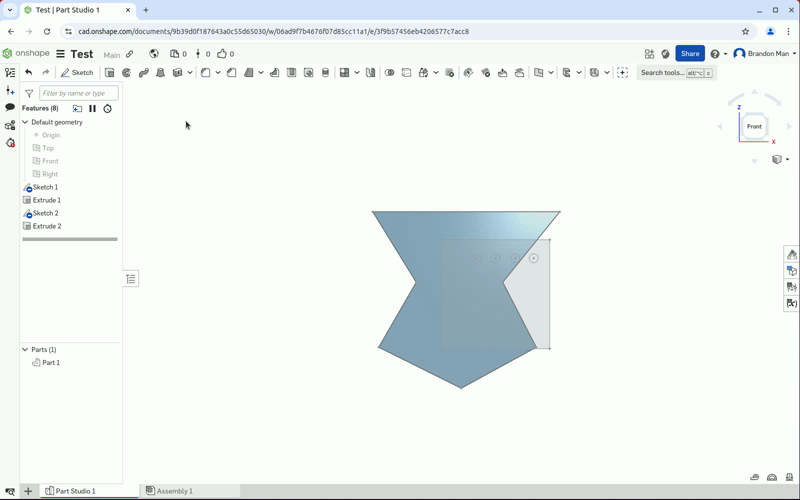
key(shift+7)
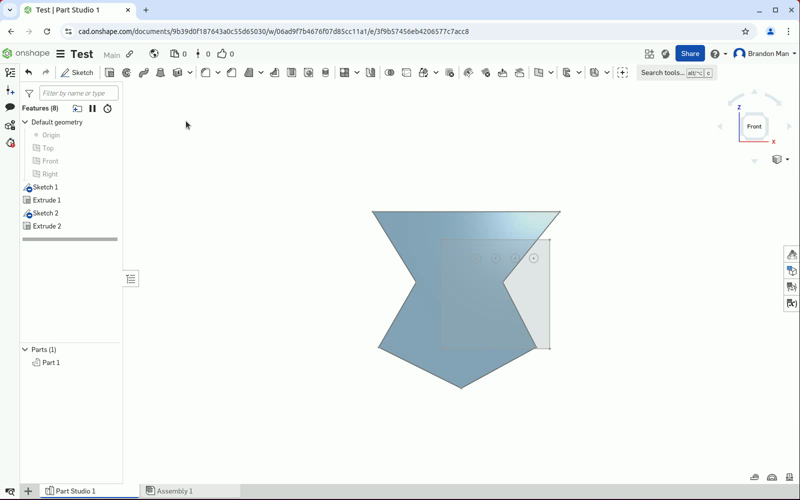
key(left, 2)
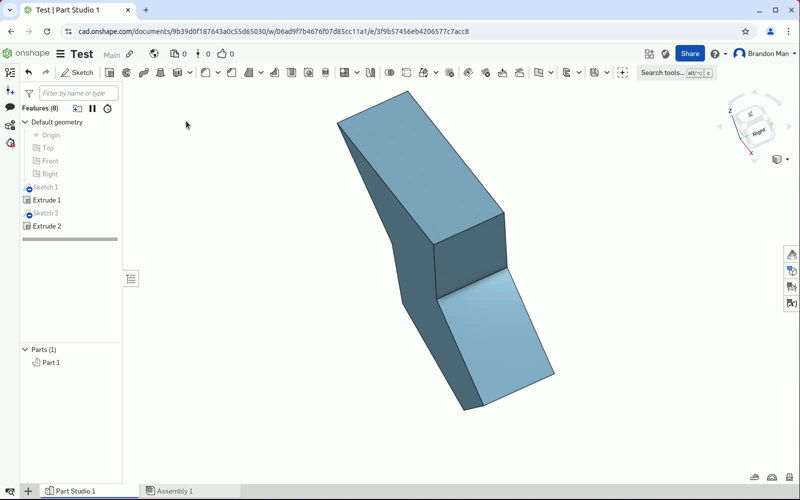
key(down, 2)
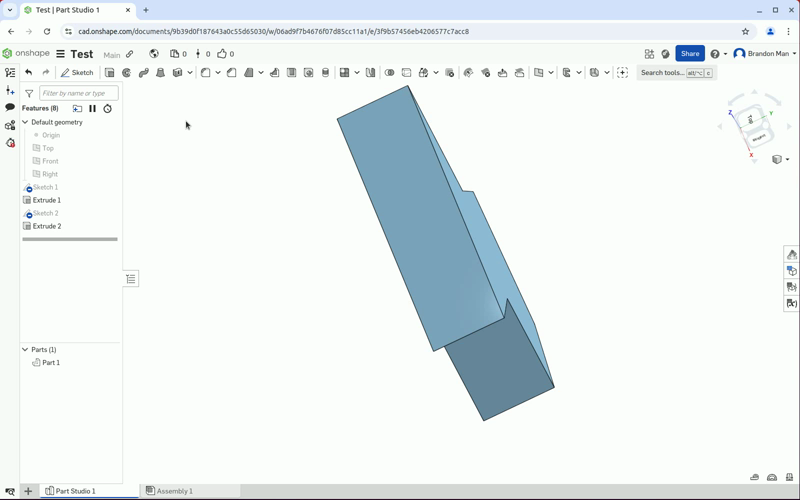
key(up, 2)
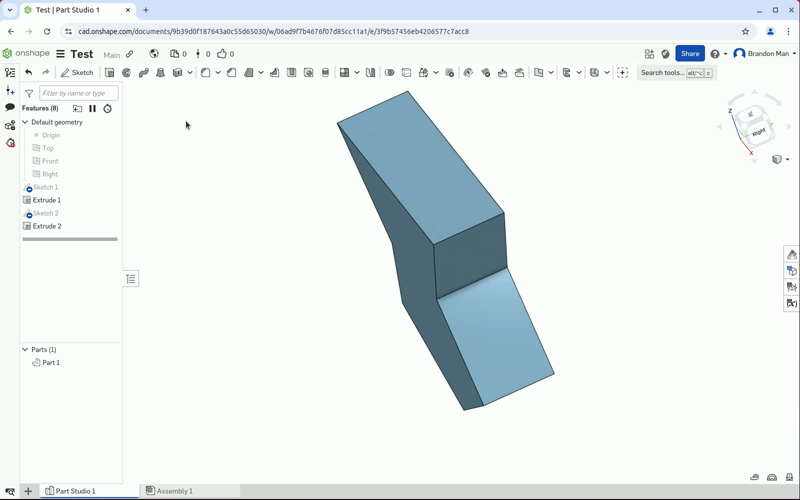
key(right, 2)
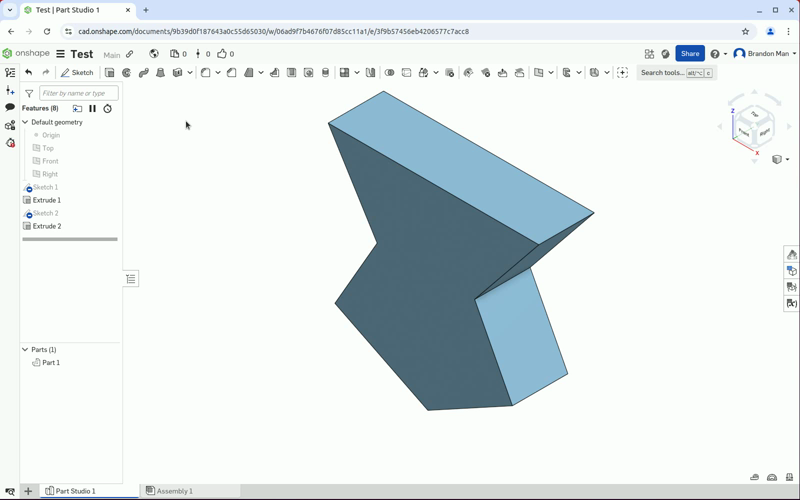
mouse_move(73, 189)
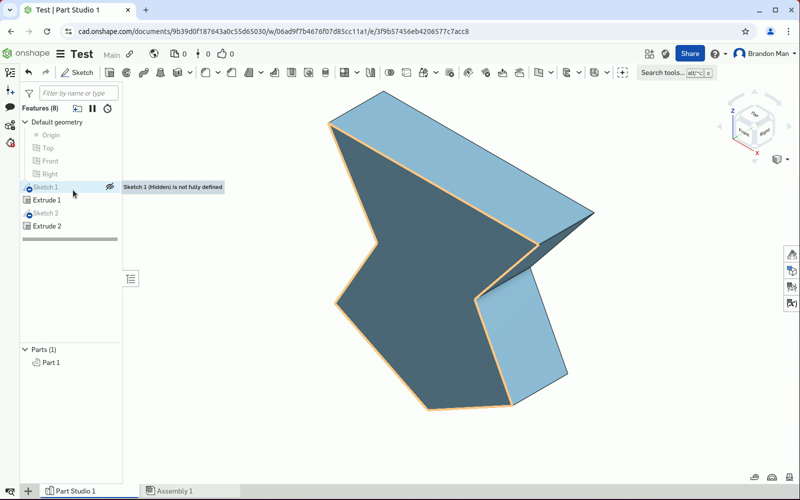
click(73, 189)